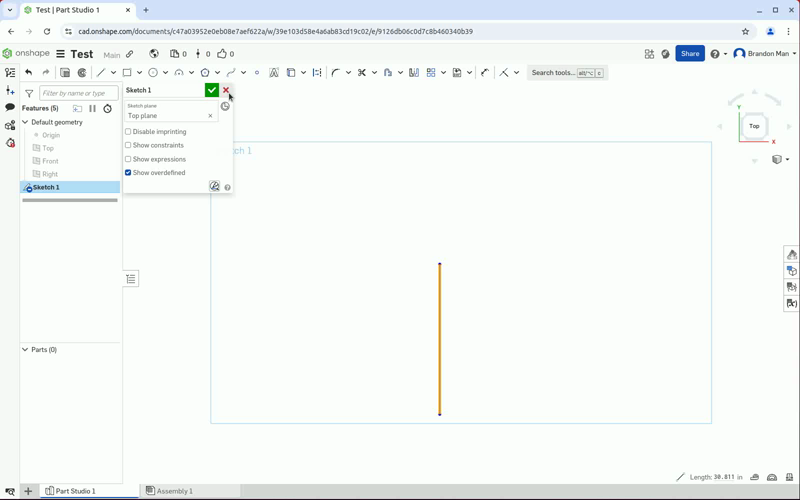
key(shift+h)
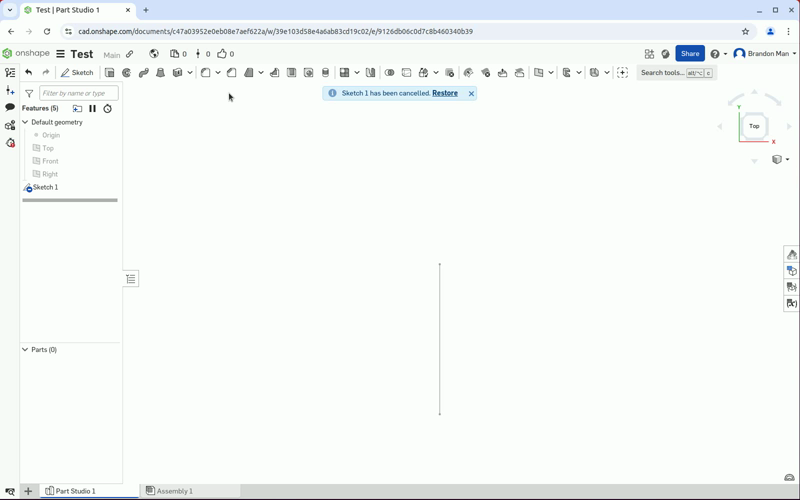
mouse_move(73, 352)
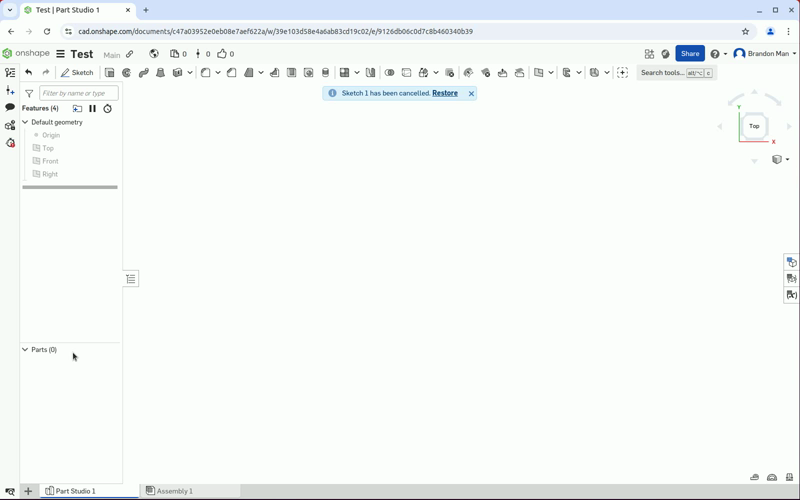
key(y)
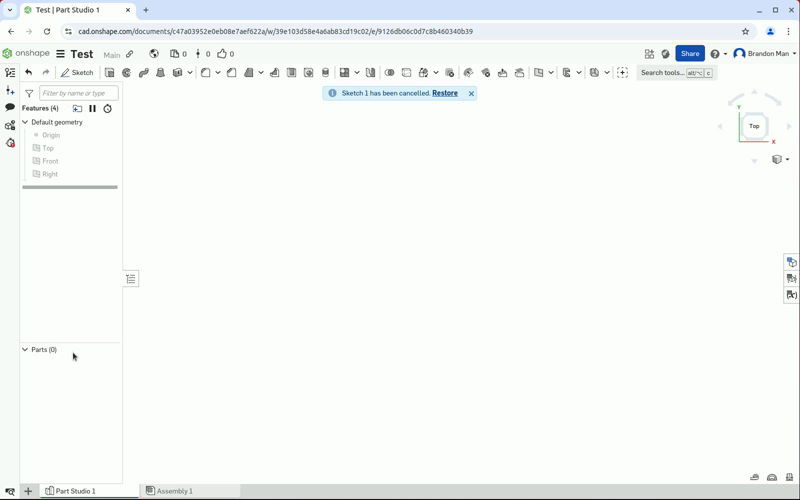
key(shift+p)
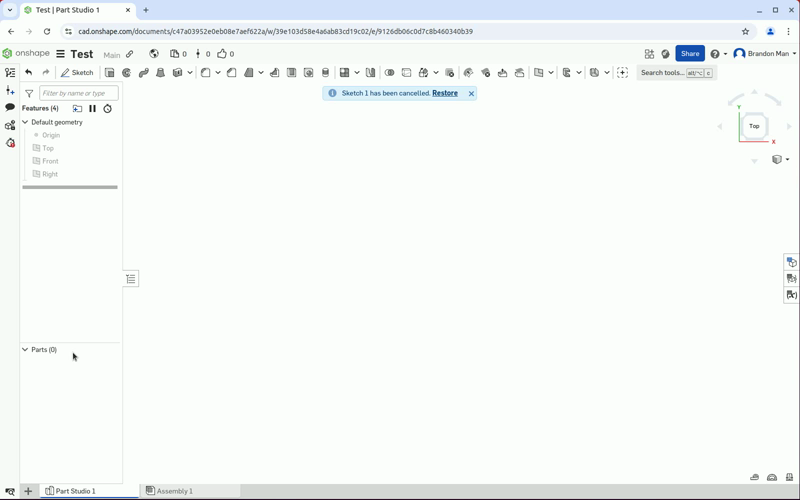
key(space)
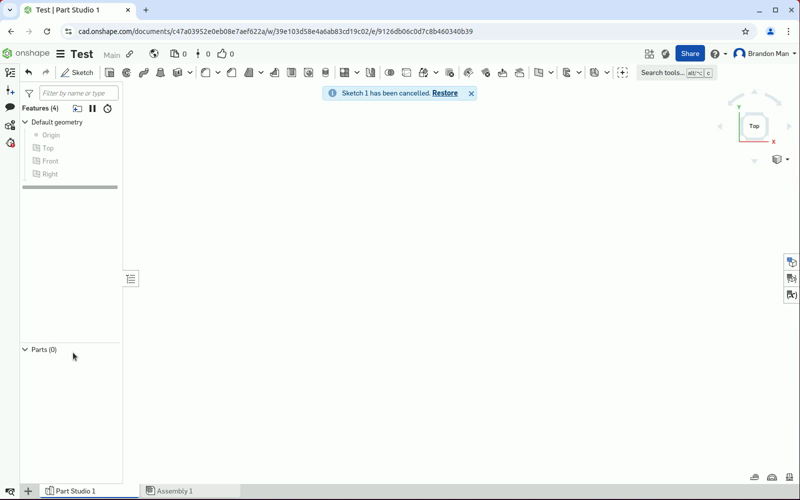
key_down(shift)
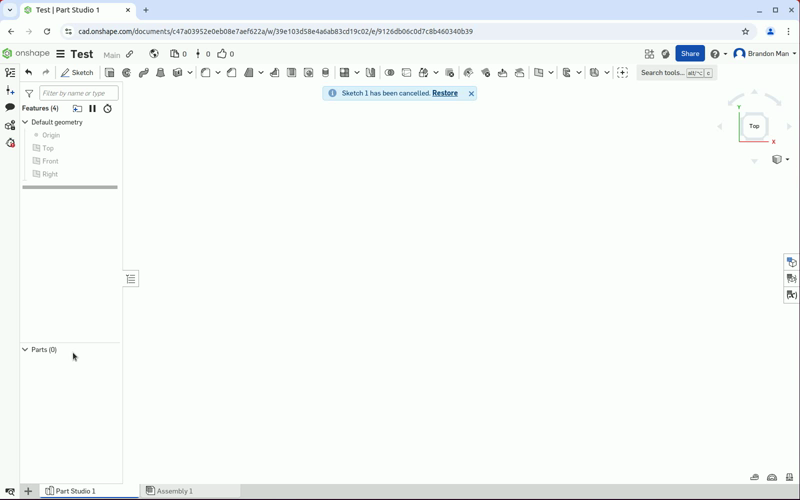
key(up)
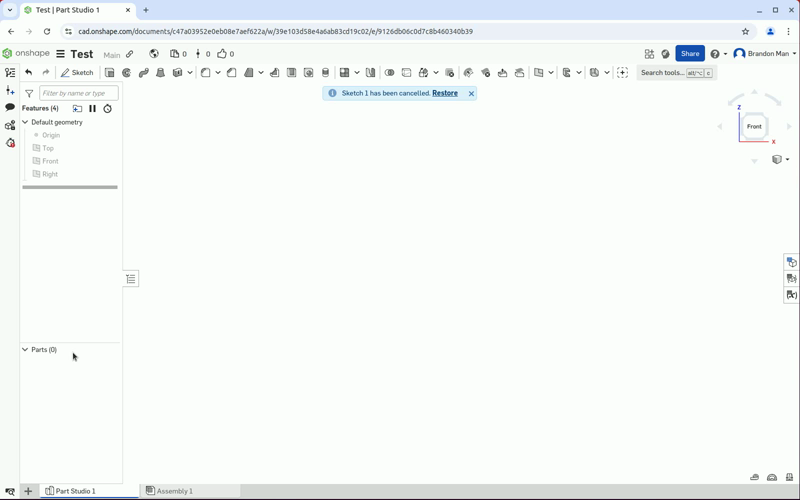
key_up(shift)
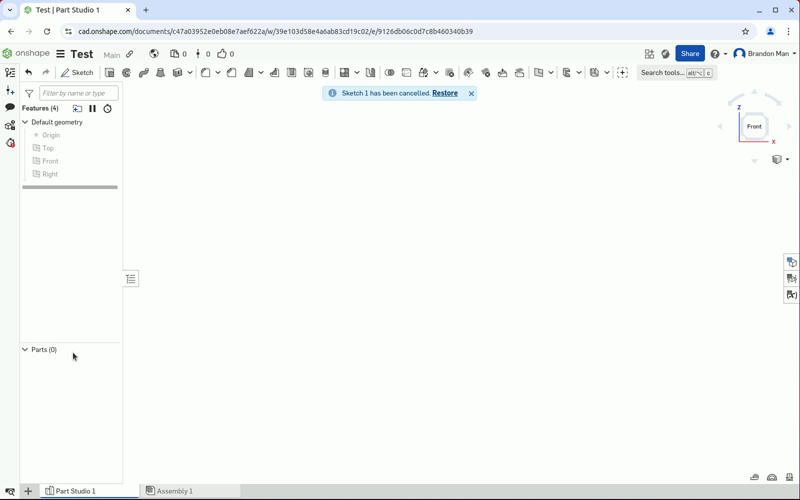
key(space)
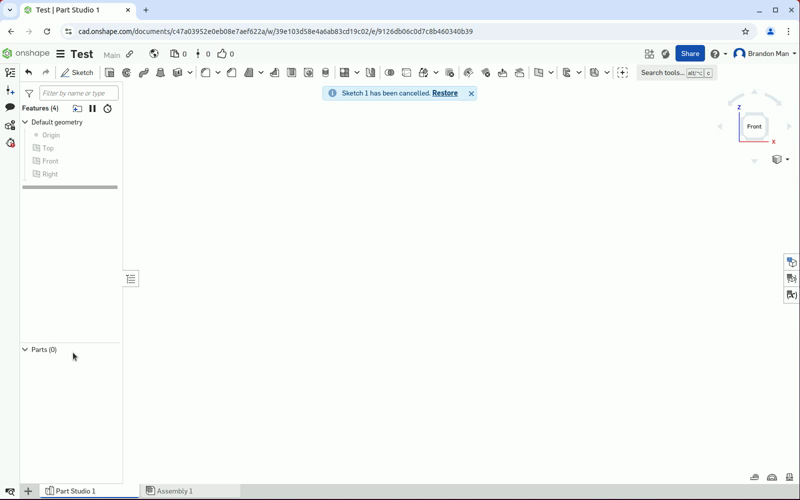
key_down(shift)
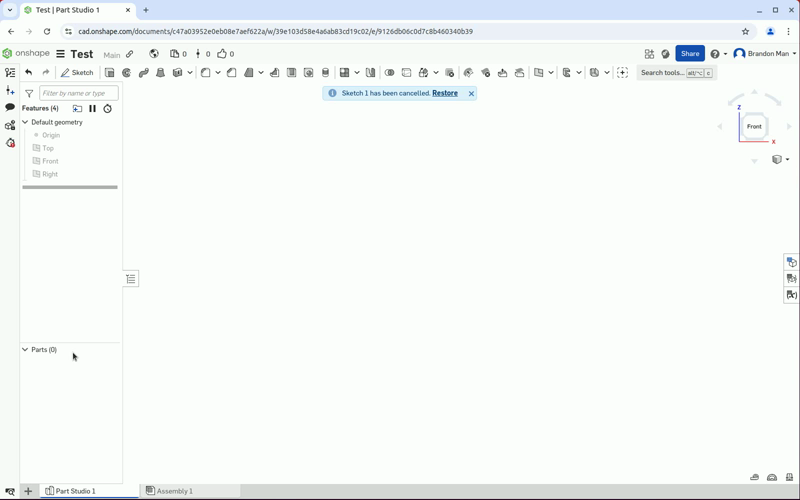
key(left)
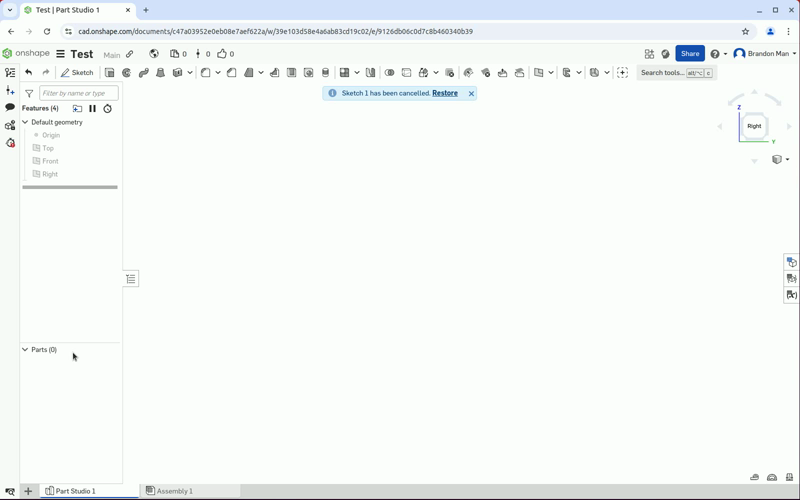
key_up(shift)
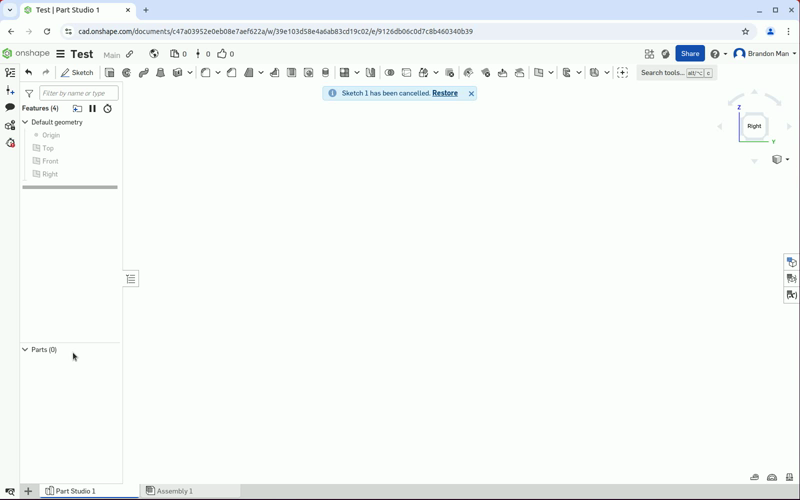
mouse_move(73, 352)
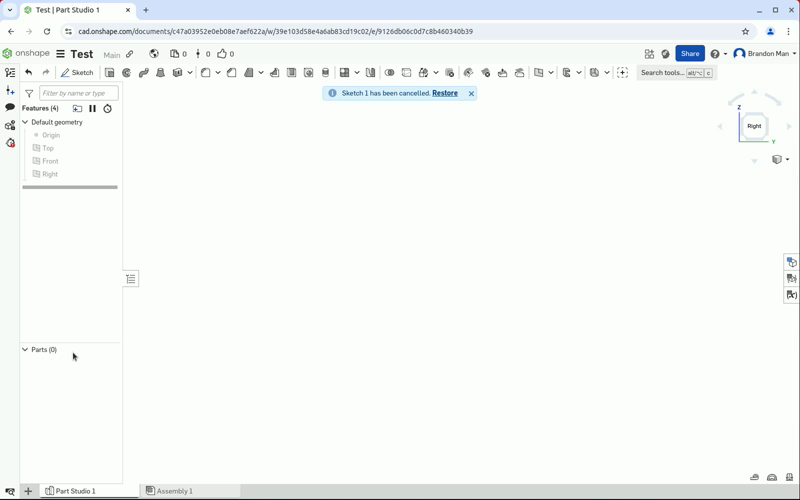
key(shift+y)
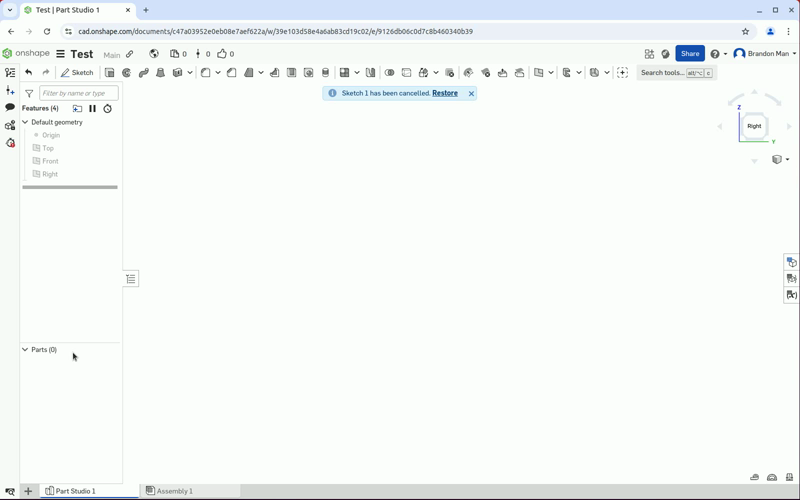
key(shift+s)
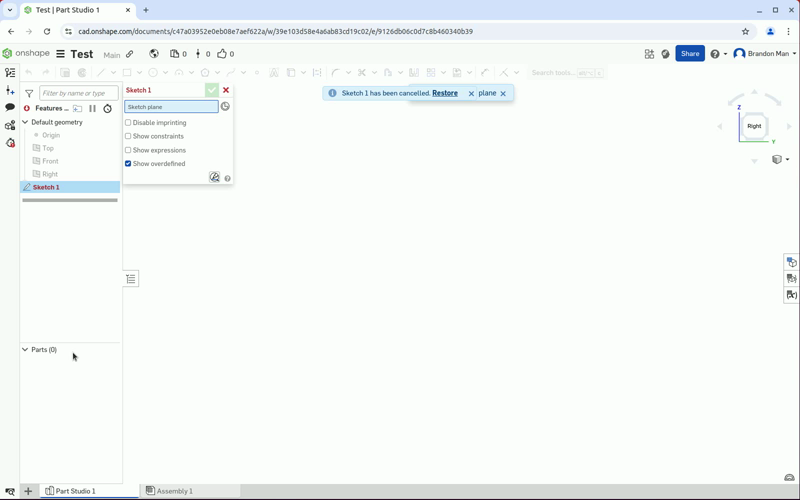
mouse_move(73, 176)
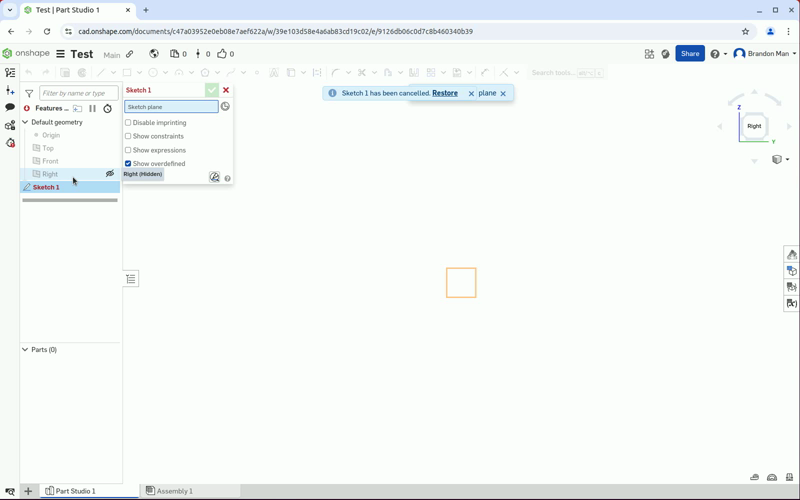
click(73, 176)
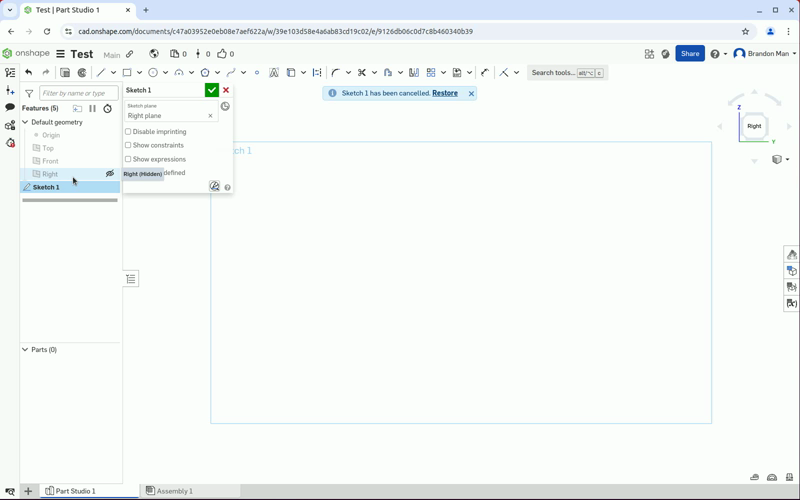
mouse_move(73, 352)
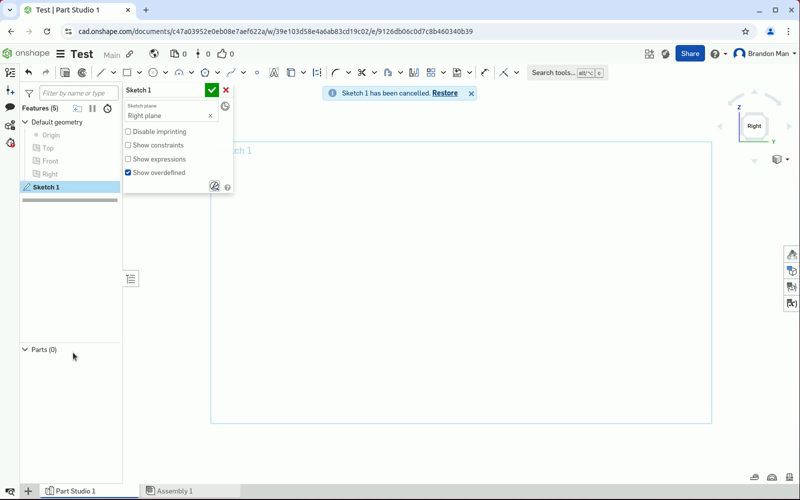
key(y)
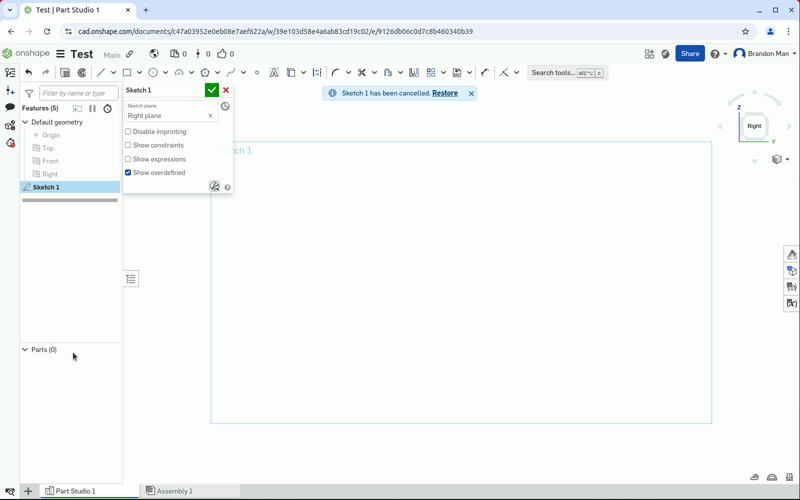
key(l)
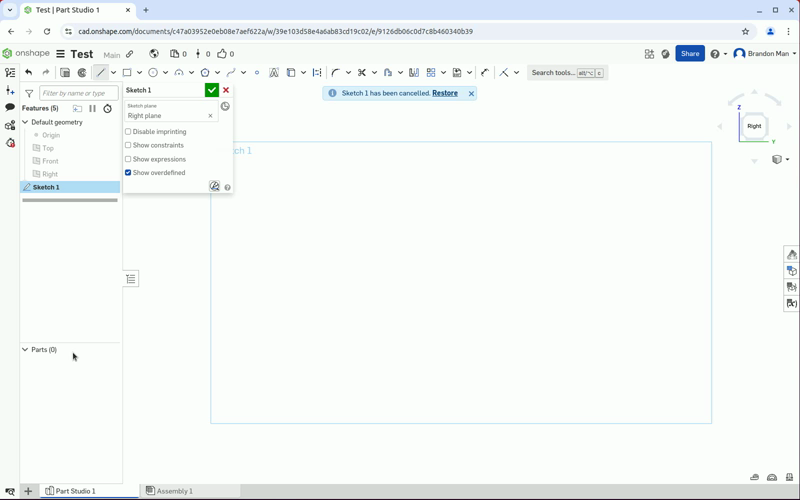
key_down(shift)
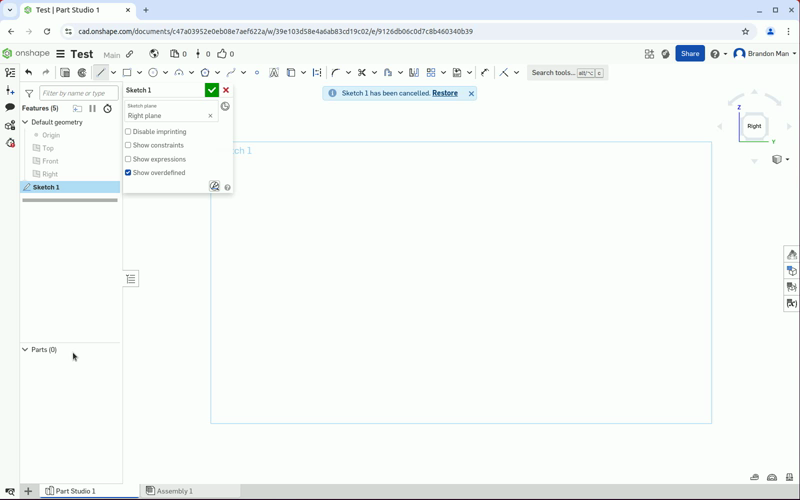
mouse_move(368, 395)
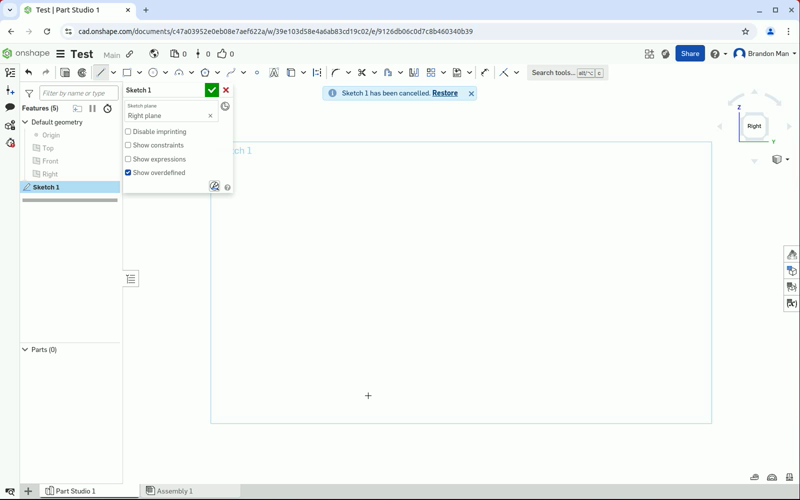
click(368, 395)
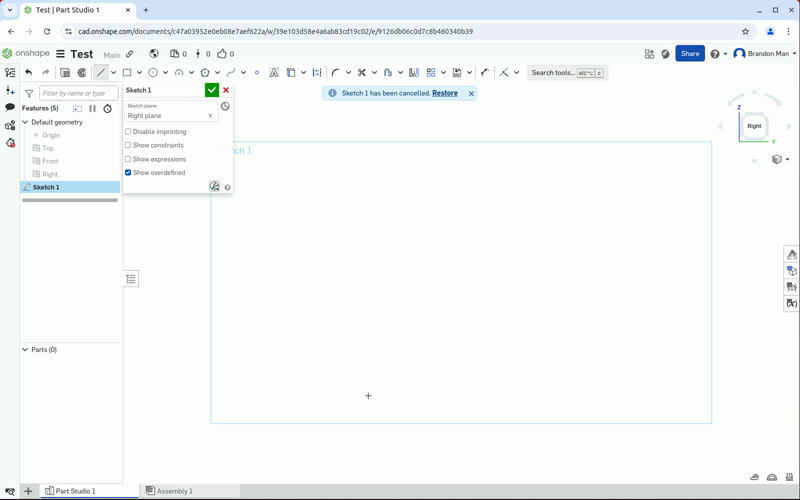
key_up(shift)
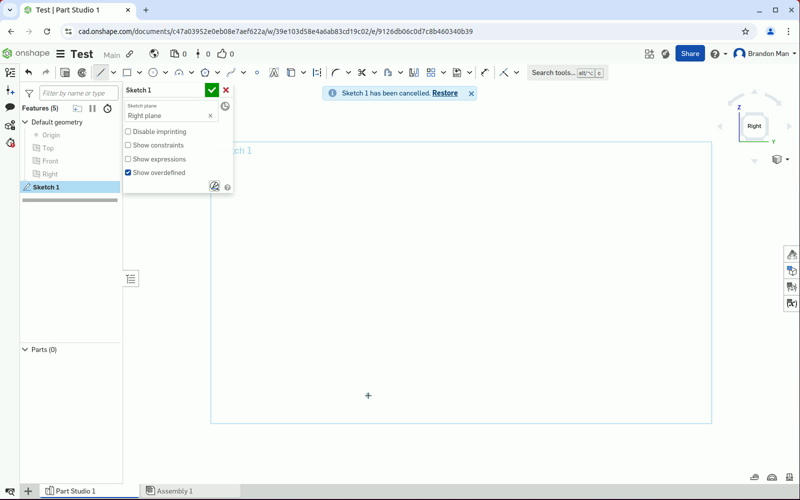
key_down(shift)
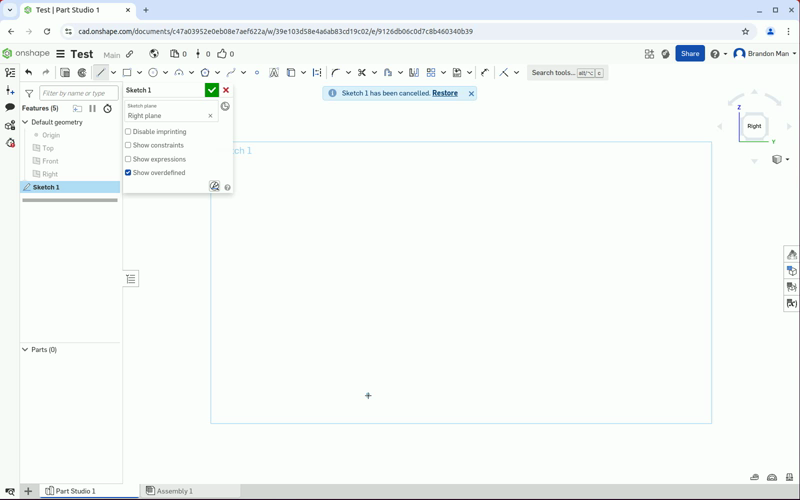
mouse_move(398, 395)
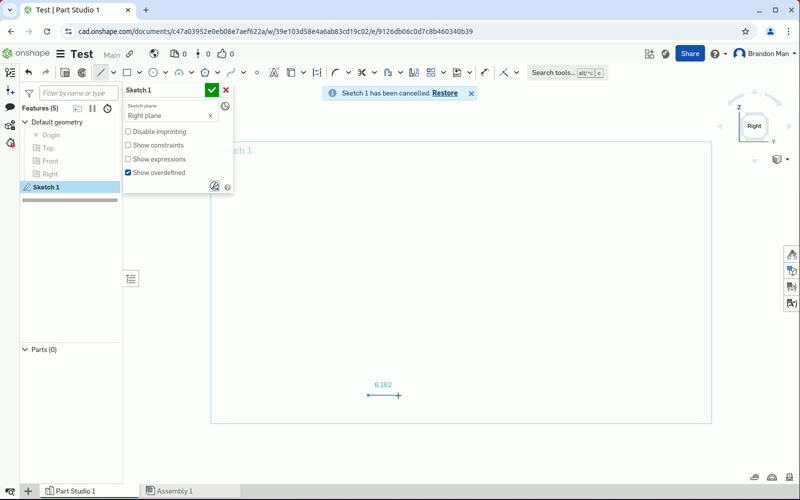
mouse_move(426, 395)
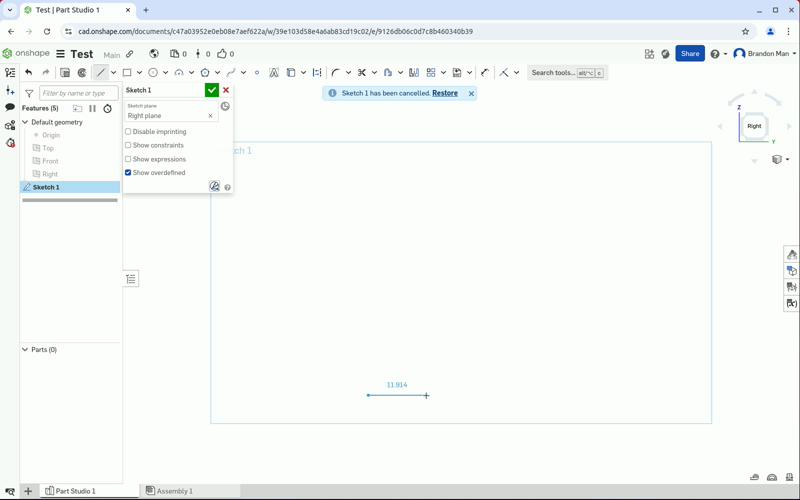
click(426, 395)
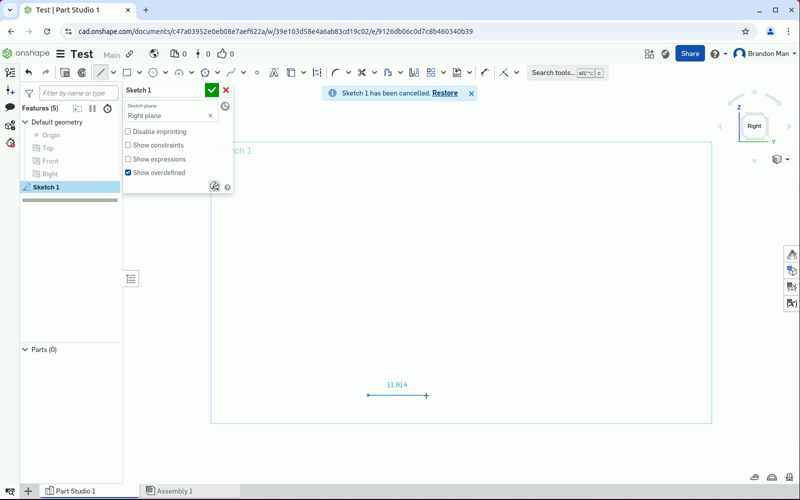
key_up(shift)
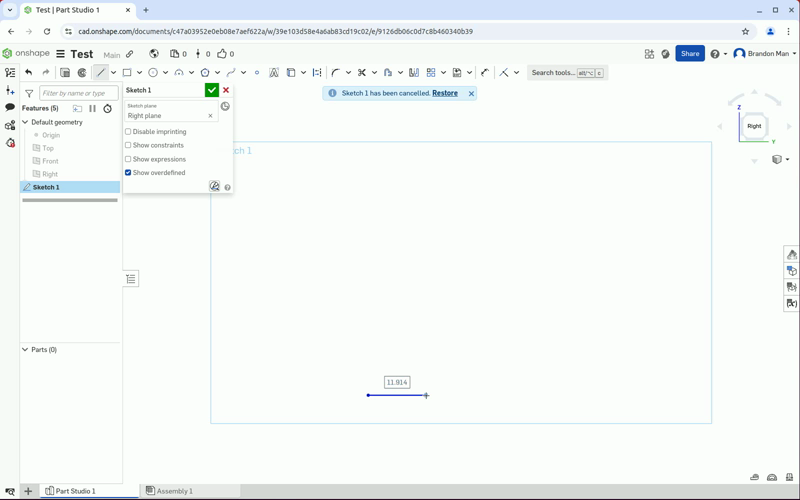
key_down(shift)
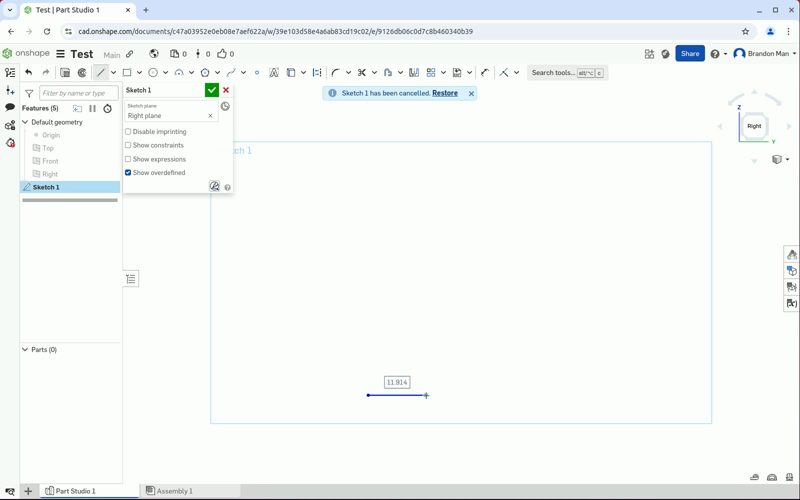
mouse_move(461, 336)
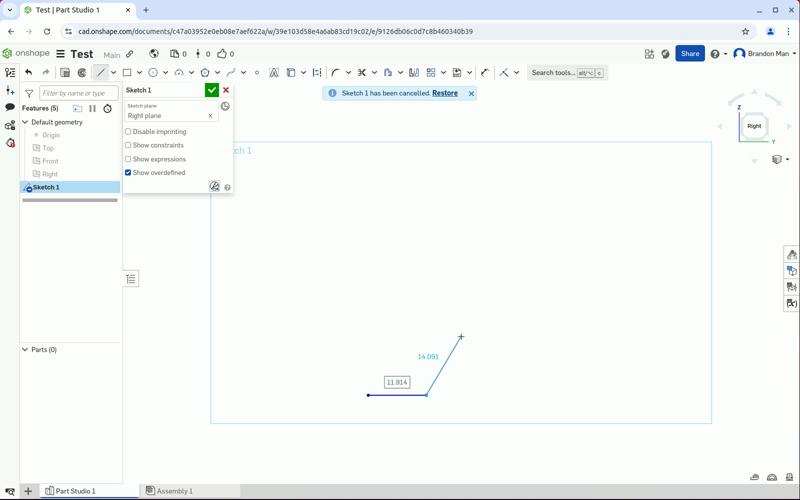
click(461, 336)
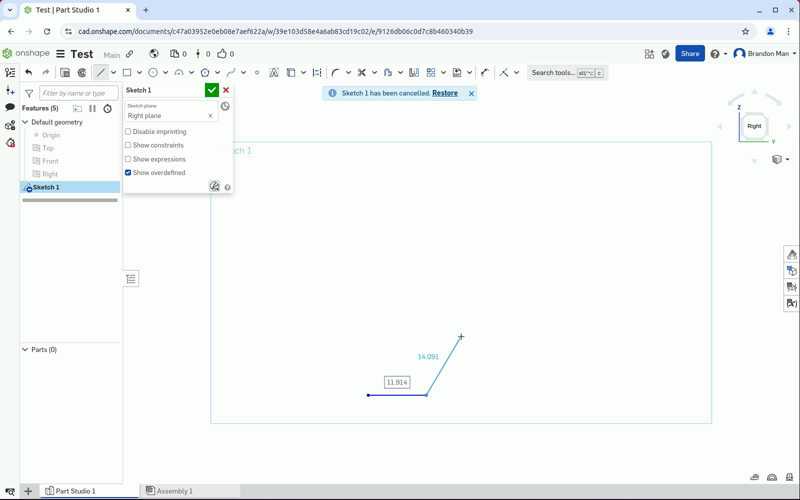
key_up(shift)
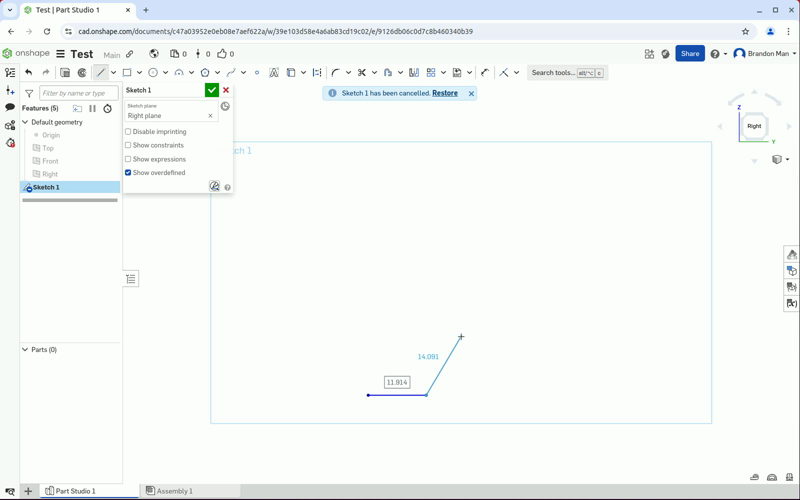
key_down(shift)
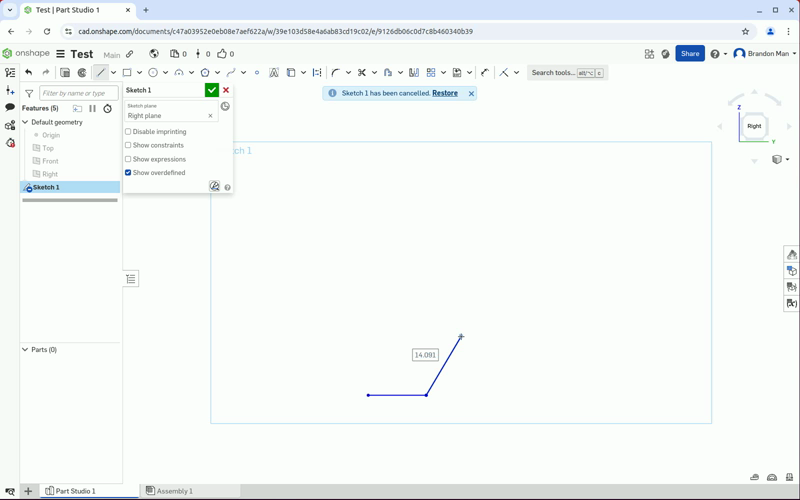
mouse_move(491, 336)
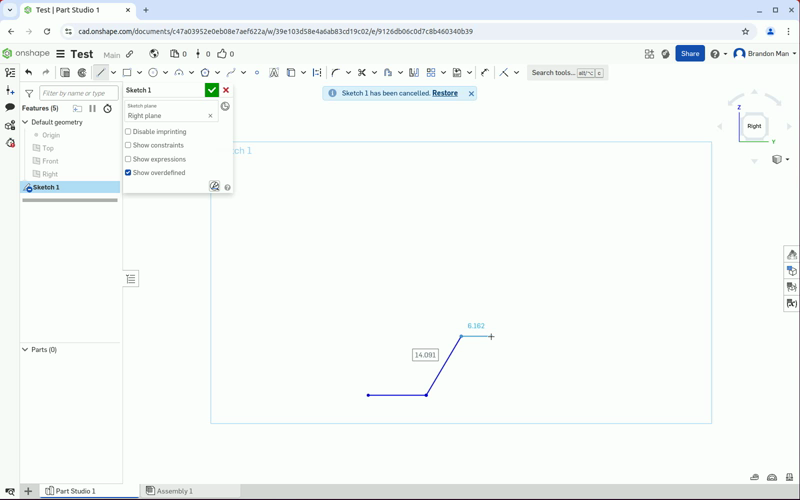
mouse_move(431, 287)
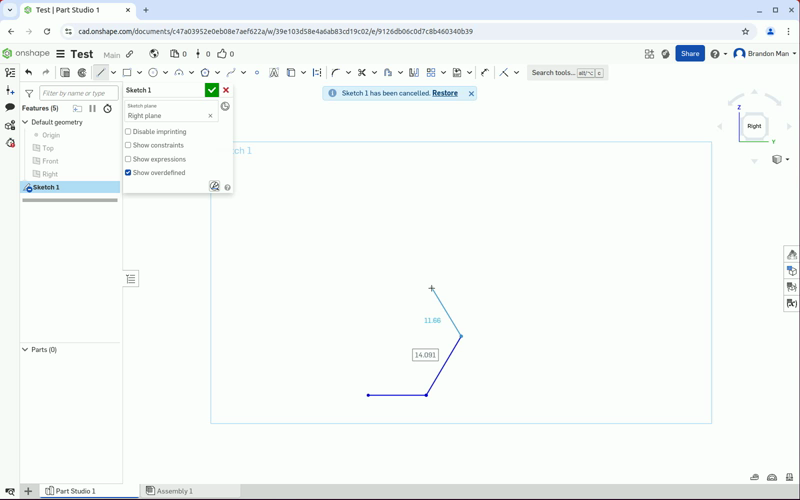
click(431, 287)
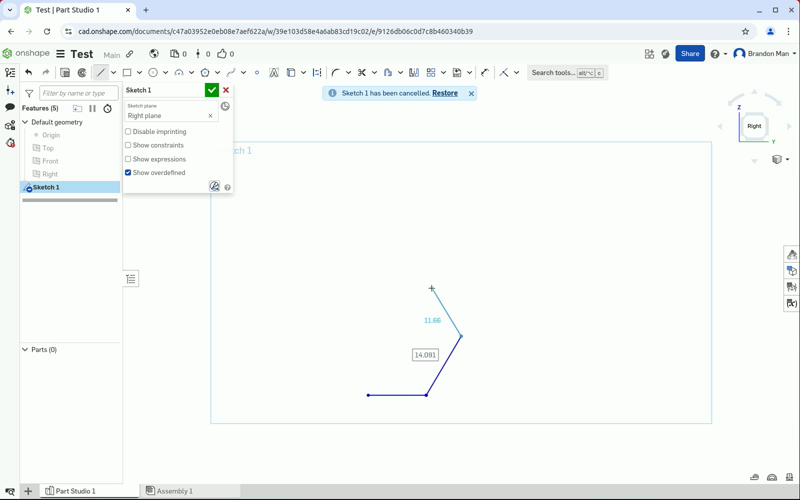
key_up(shift)
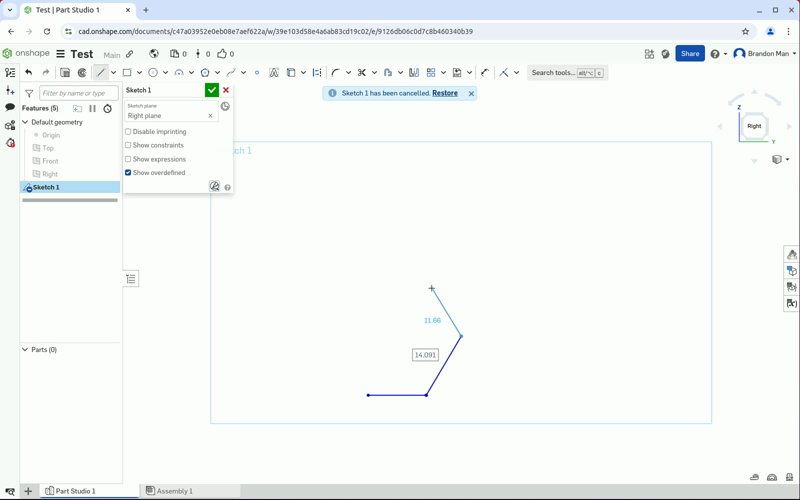
key_down(shift)
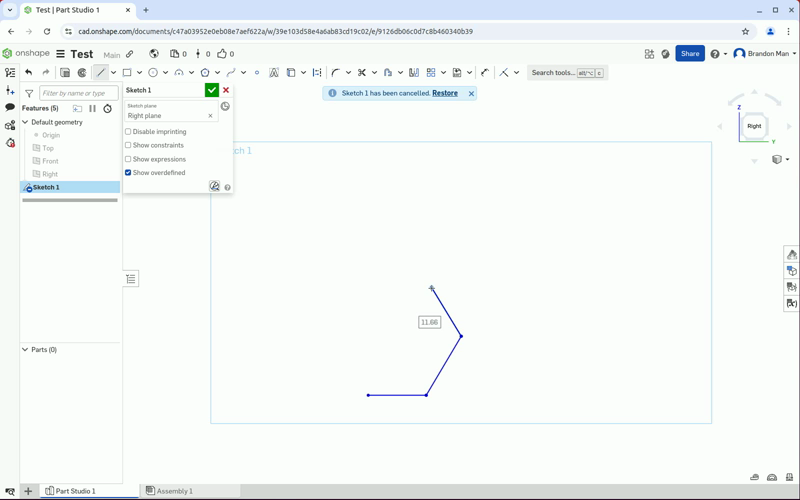
mouse_move(368, 395)
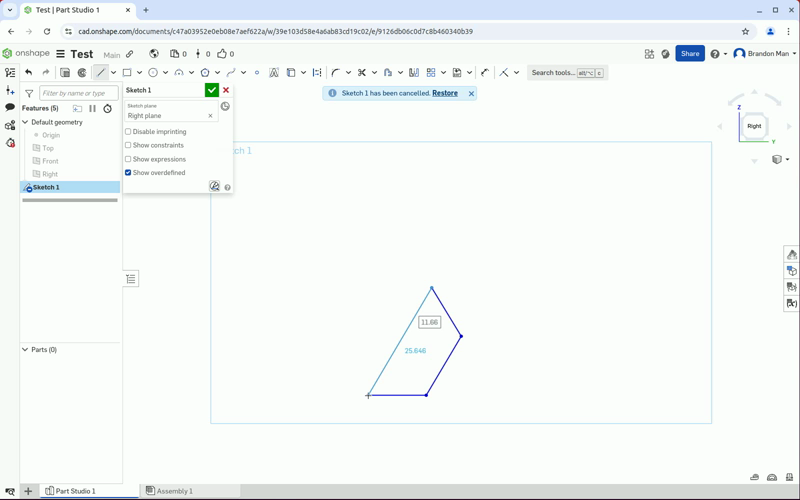
key_up(shift)
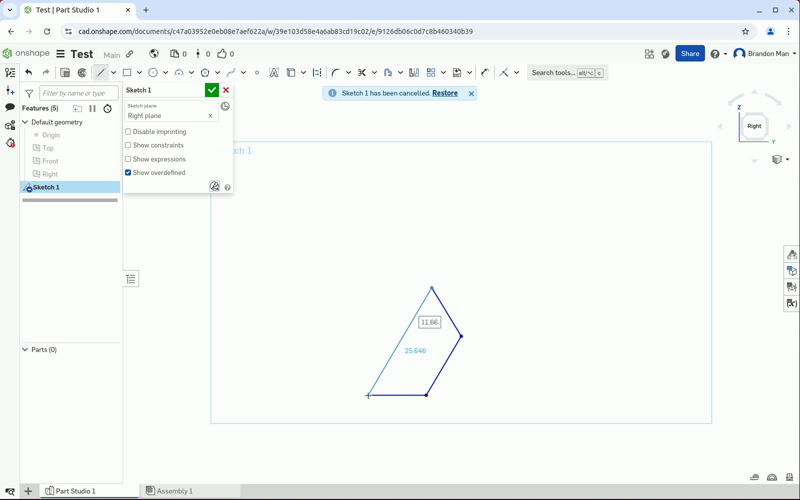
click(368, 395)
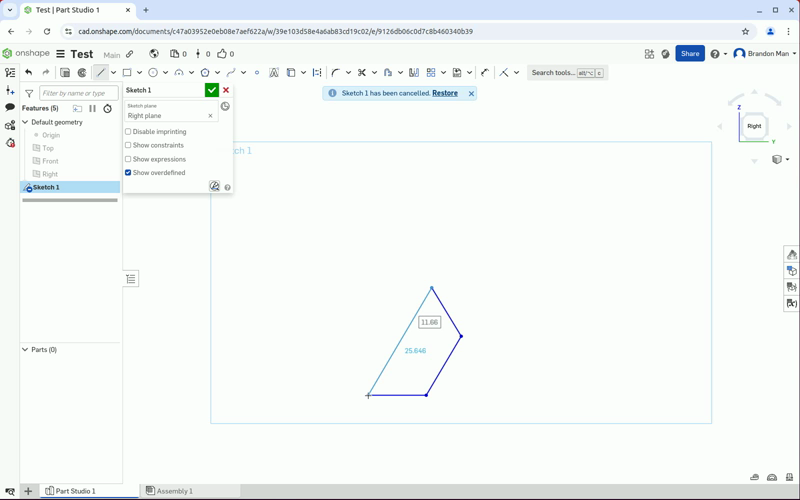
key(esc)
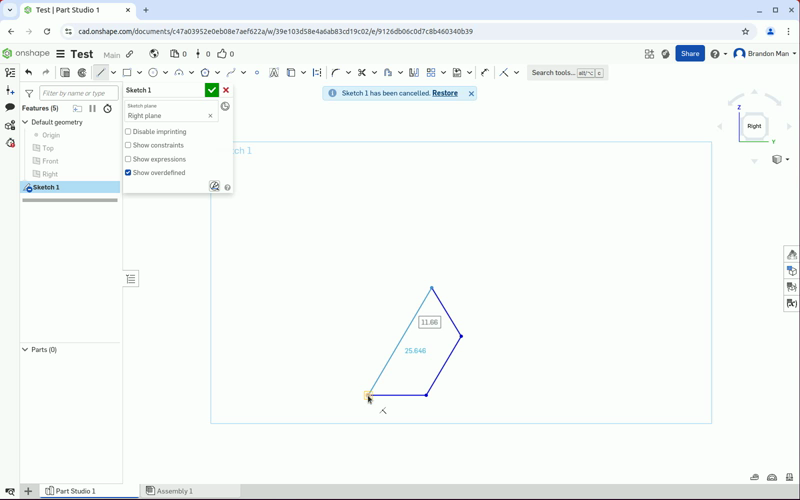
mouse_move(404, 342)
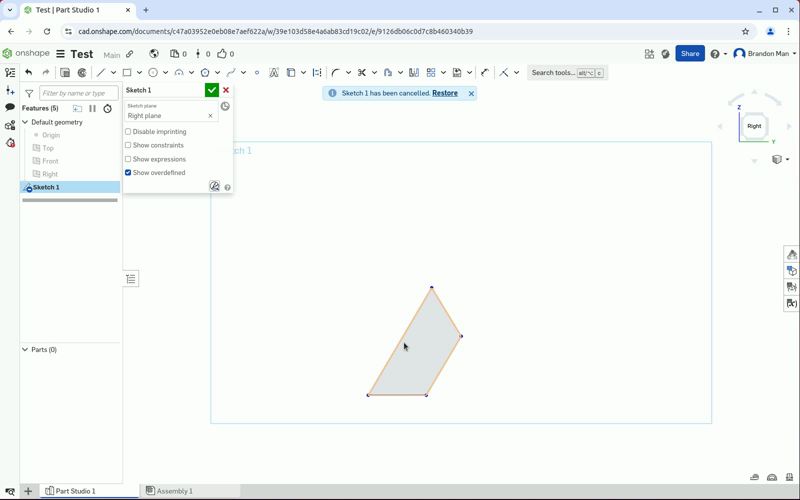
click(404, 342)
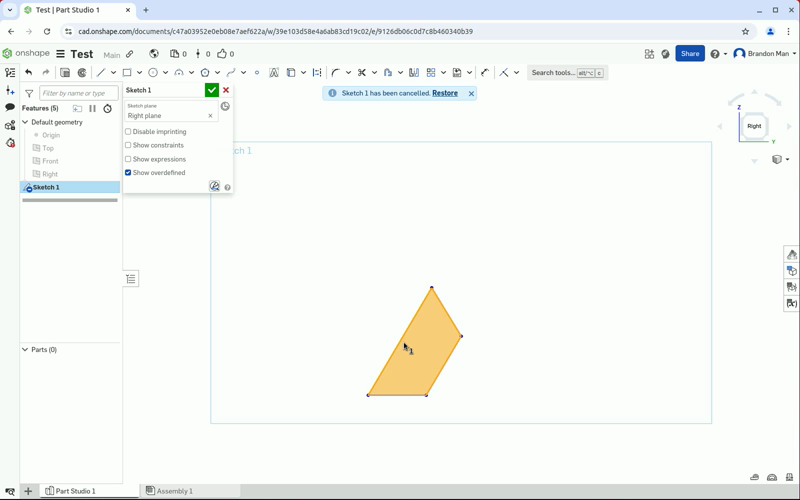
mouse_move(73, 352)
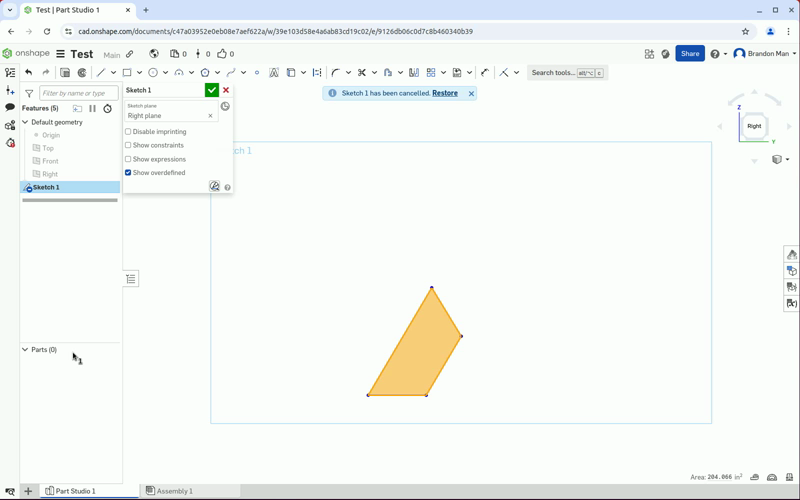
key(shift+y)
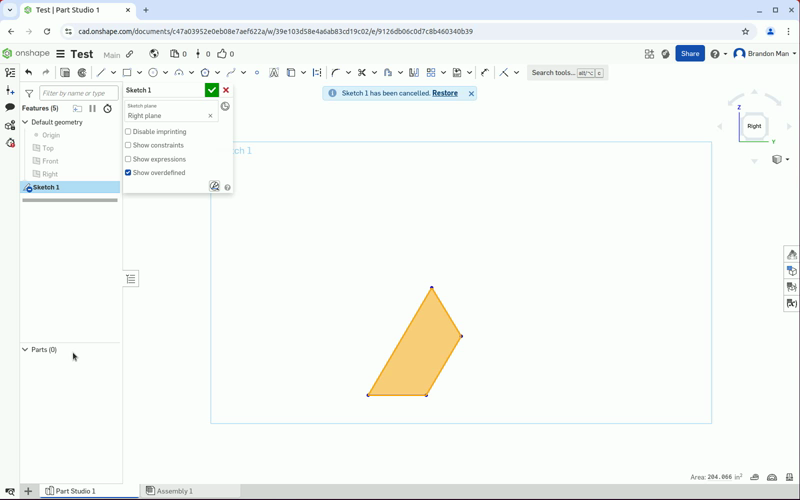
key(shift+e)
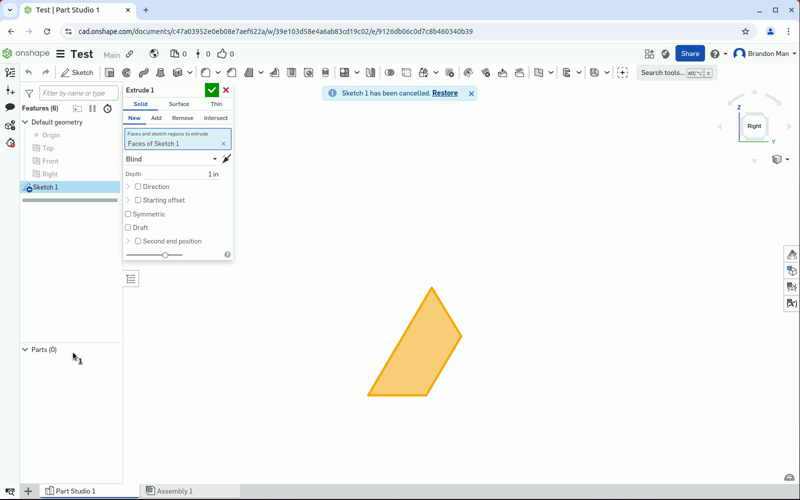
mouse_move(143, 106)
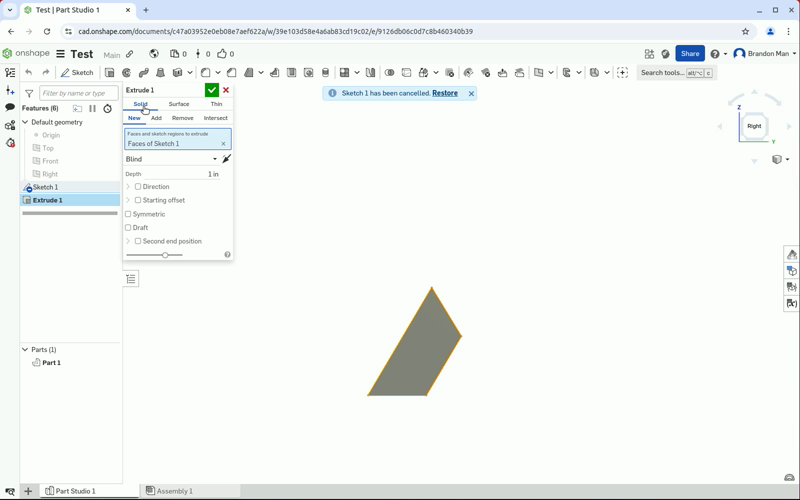
click(143, 106)
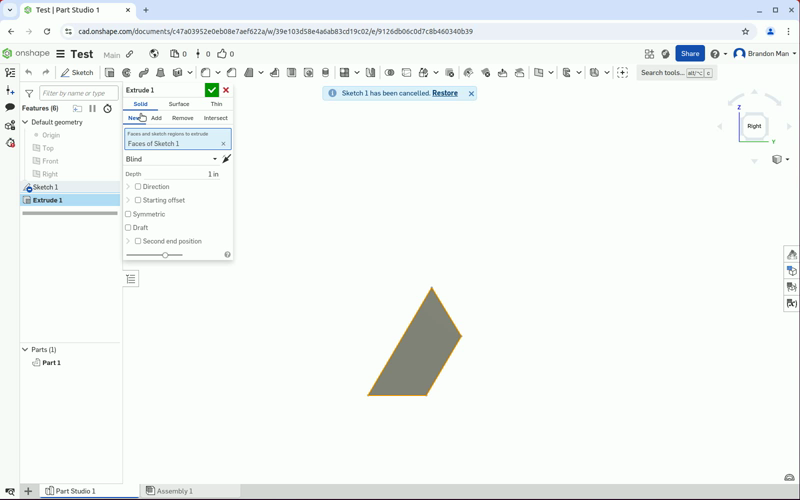
mouse_move(137, 120)
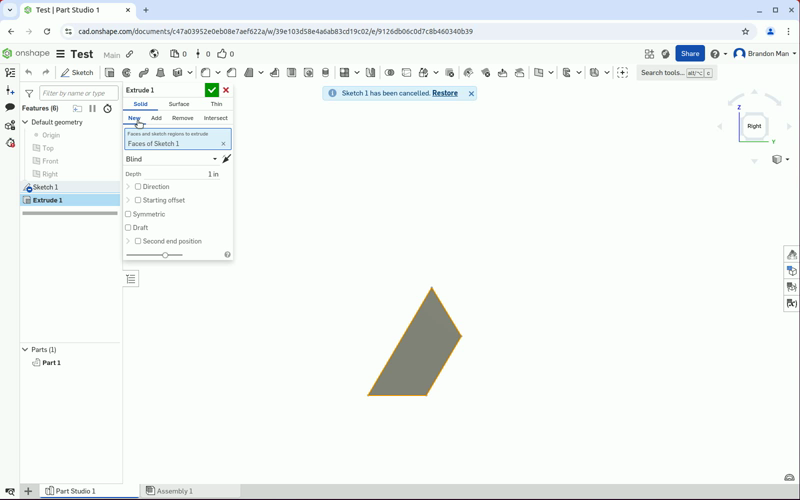
click(137, 120)
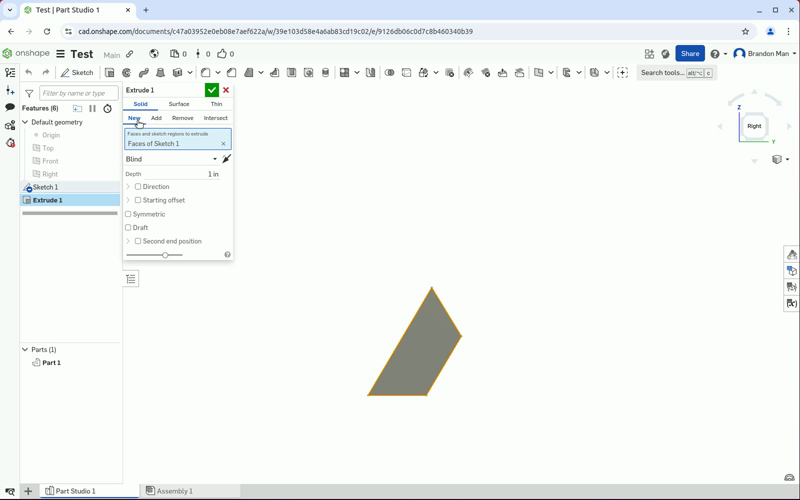
key(tab, 4)
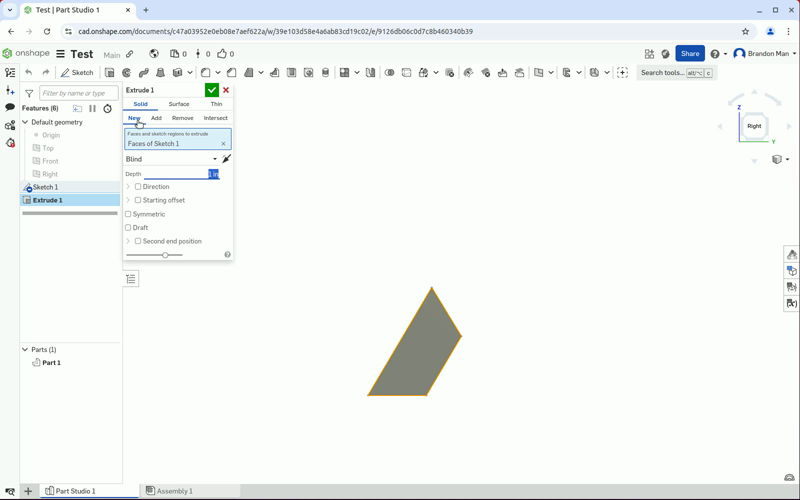
text(10.11)
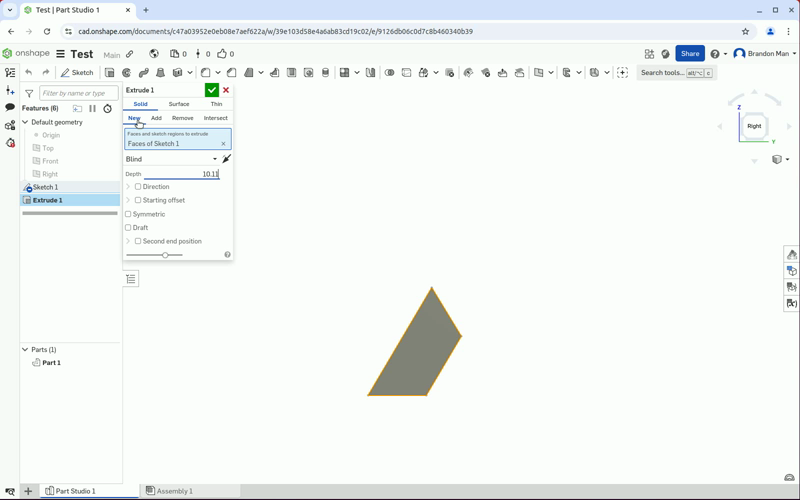
key(tab, 3)
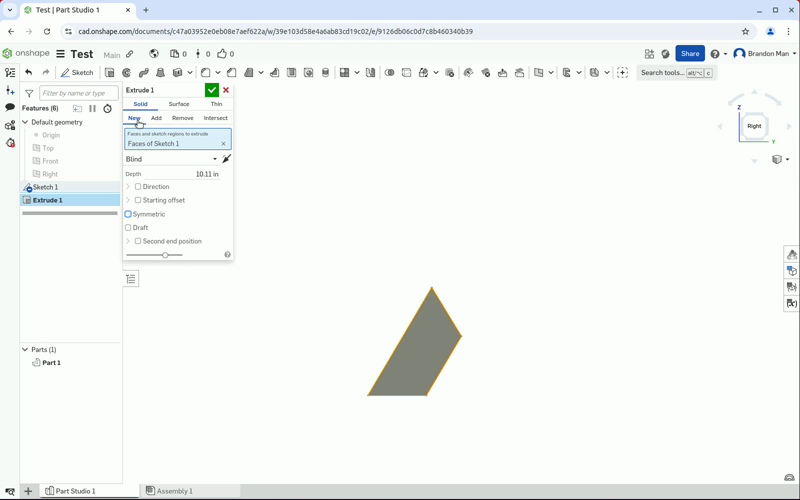
key(space)
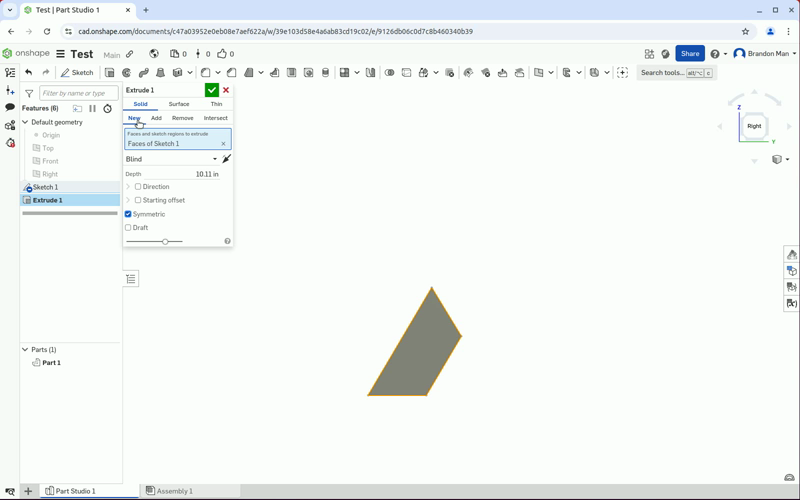
key(enter)
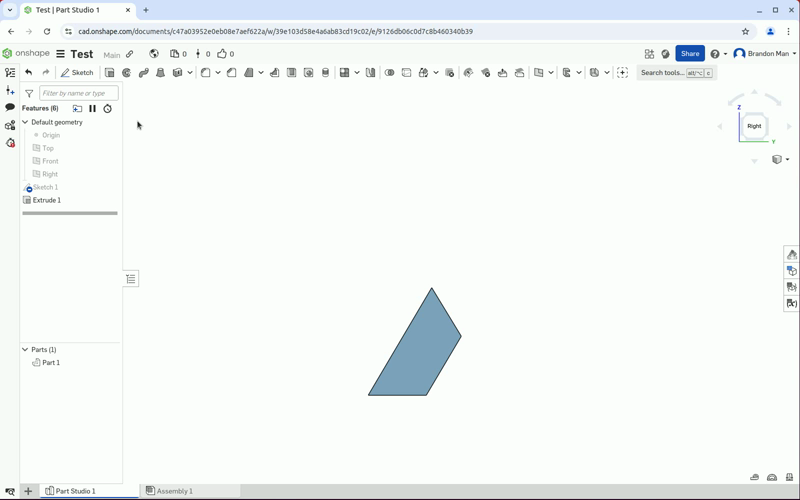
key(shift+h)
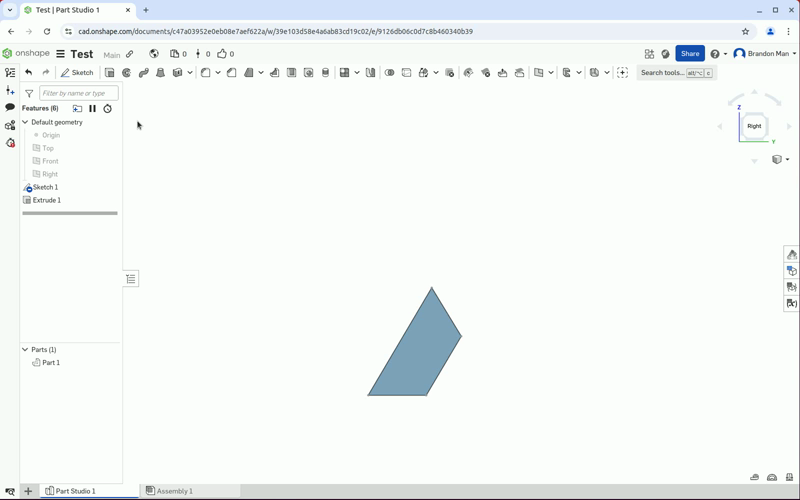
key(shift+h)
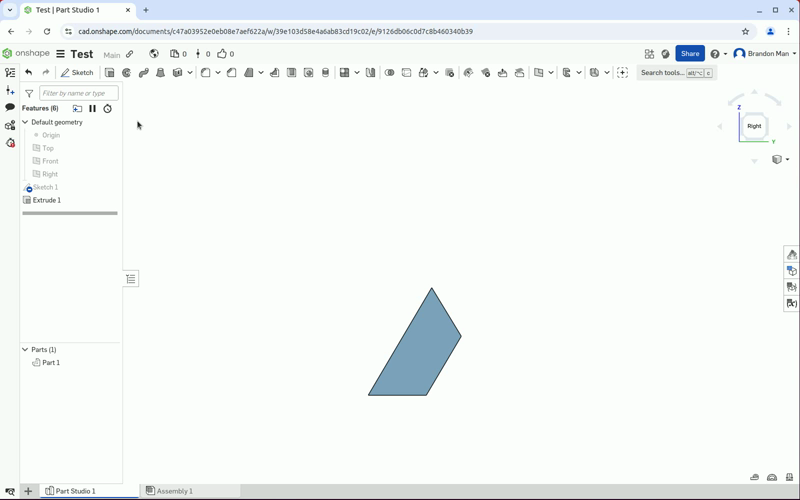
mouse_move(73, 189)
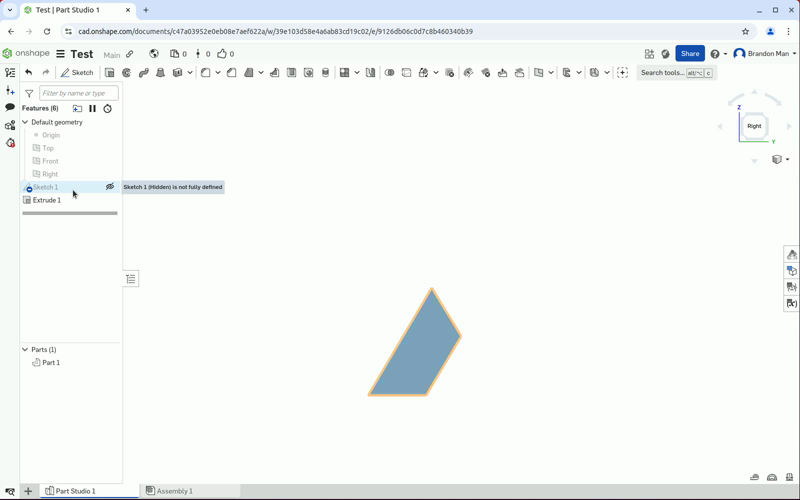
click(73, 189)
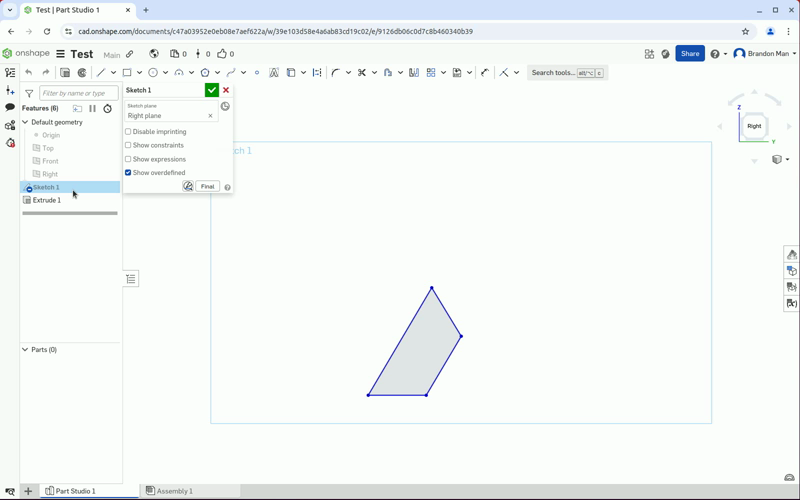
mouse_move(229, 92)
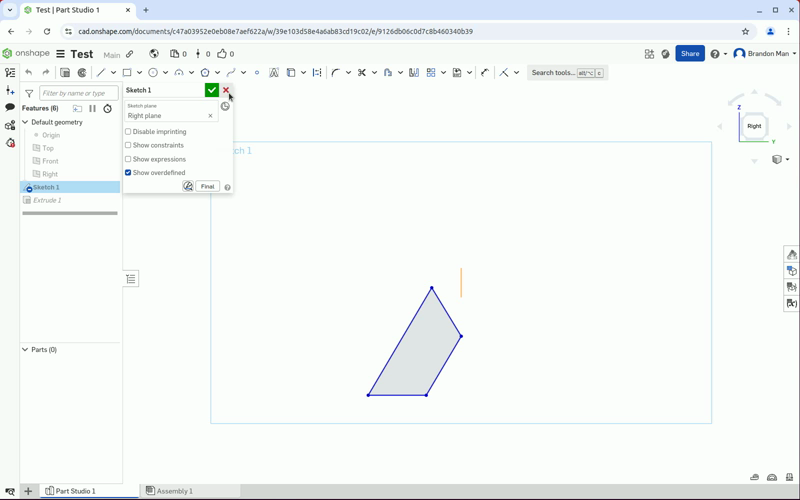
click(229, 92)
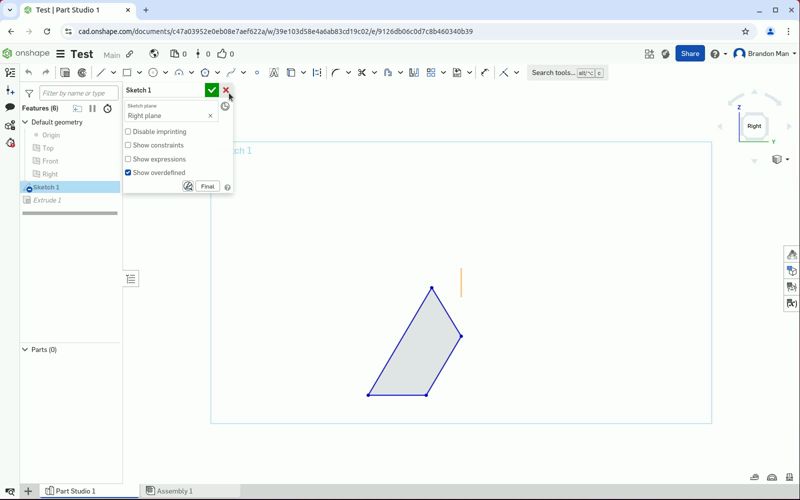
key(shift+s)
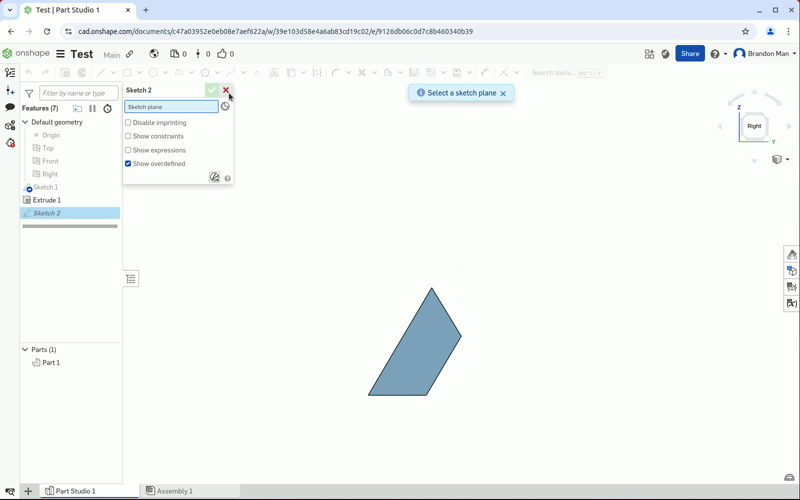
mouse_move(73, 176)
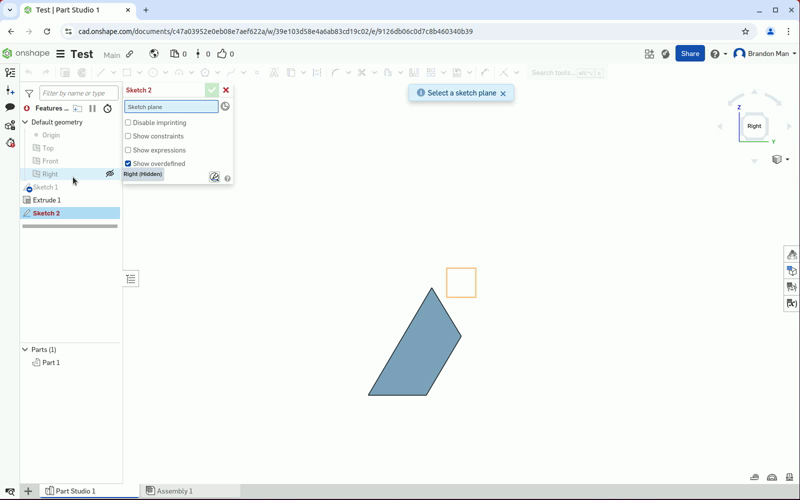
click(73, 176)
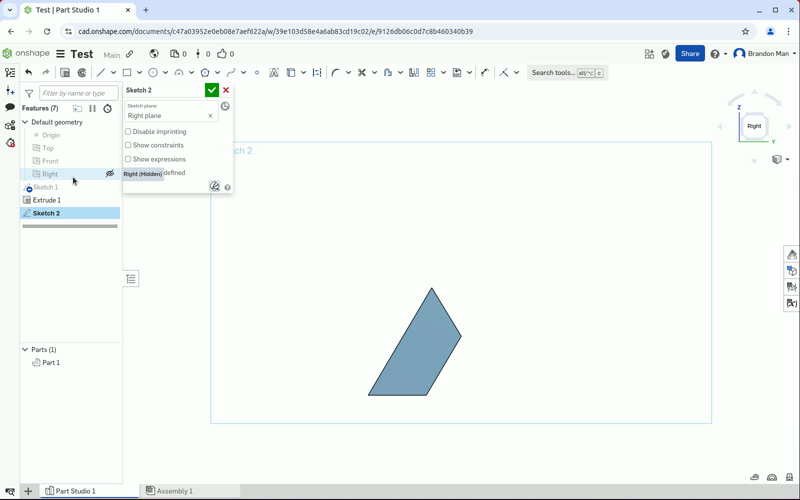
mouse_move(73, 352)
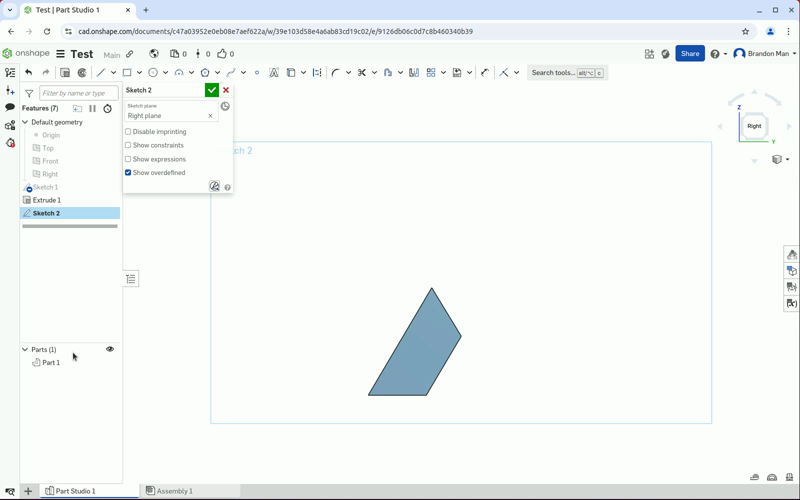
key(y)
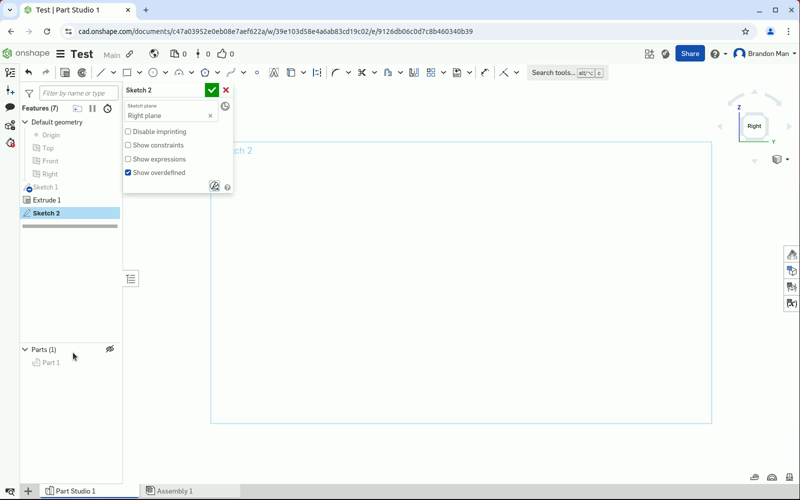
key(l)
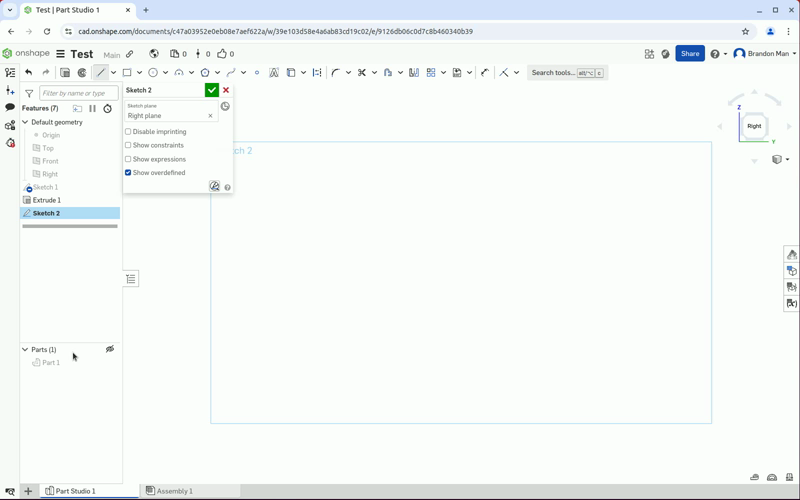
key_down(shift)
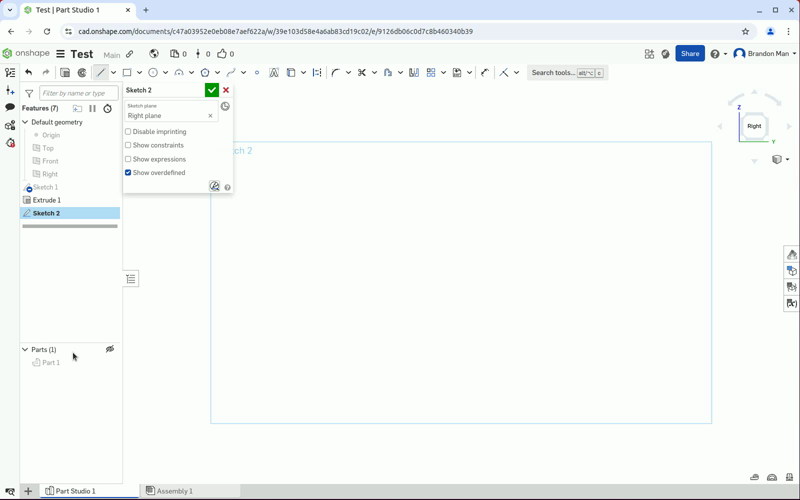
mouse_move(460, 238)
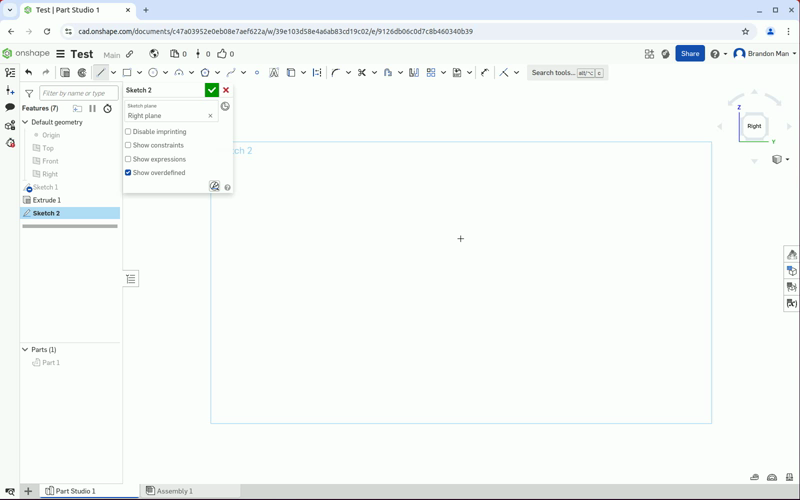
click(460, 238)
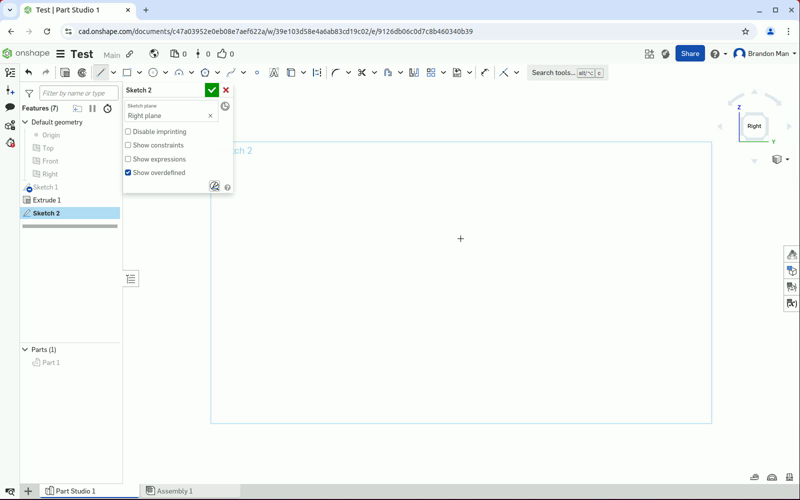
key_up(shift)
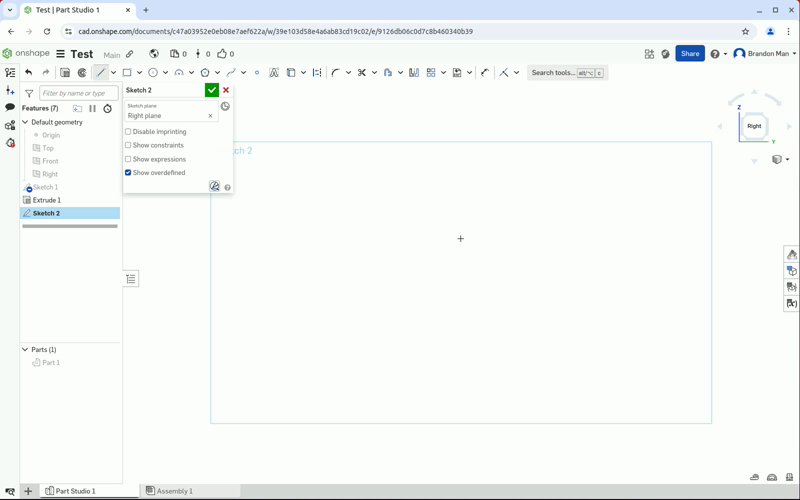
key_down(shift)
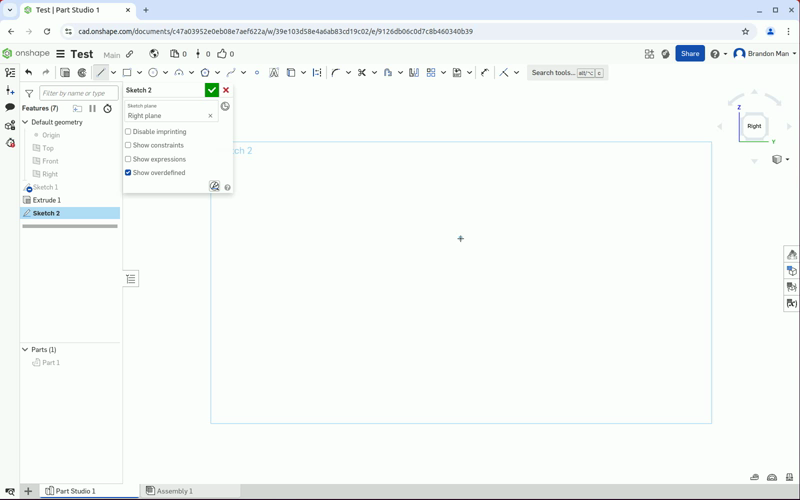
mouse_move(490, 238)
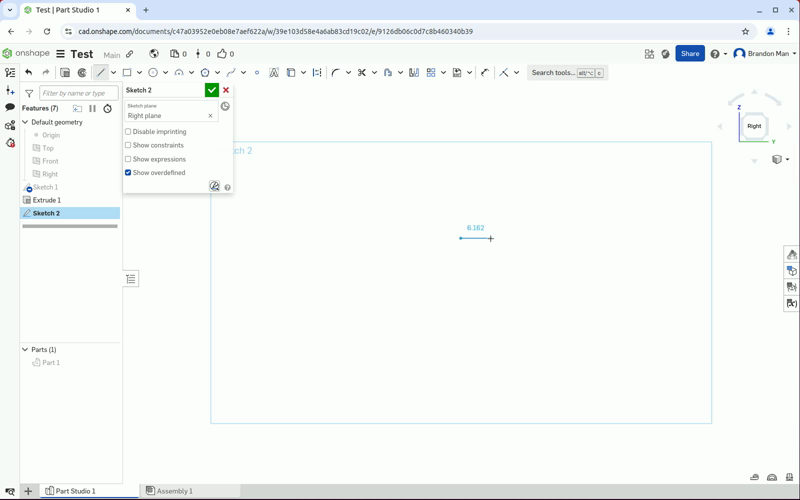
mouse_move(490, 288)
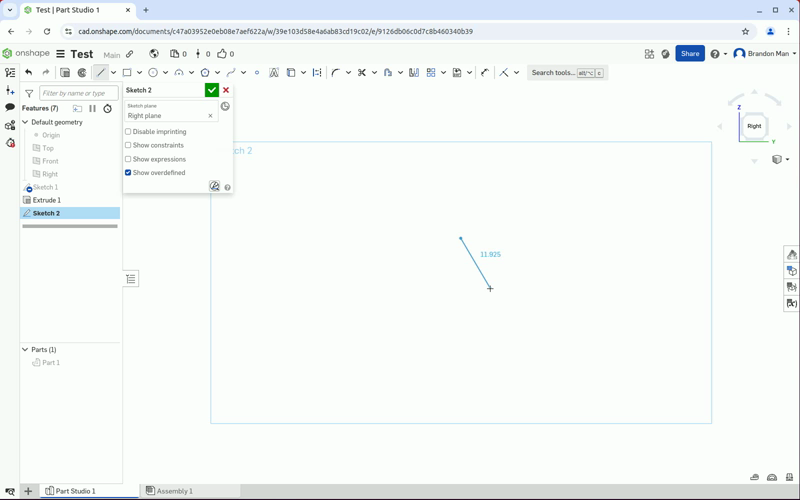
click(490, 288)
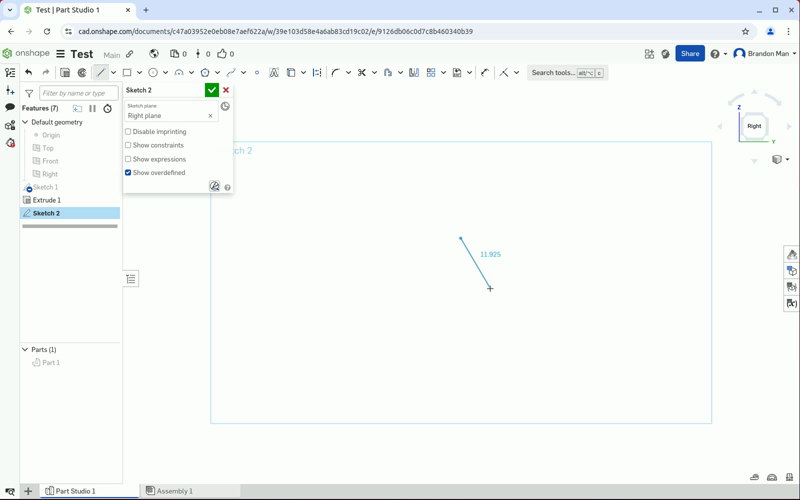
key_up(shift)
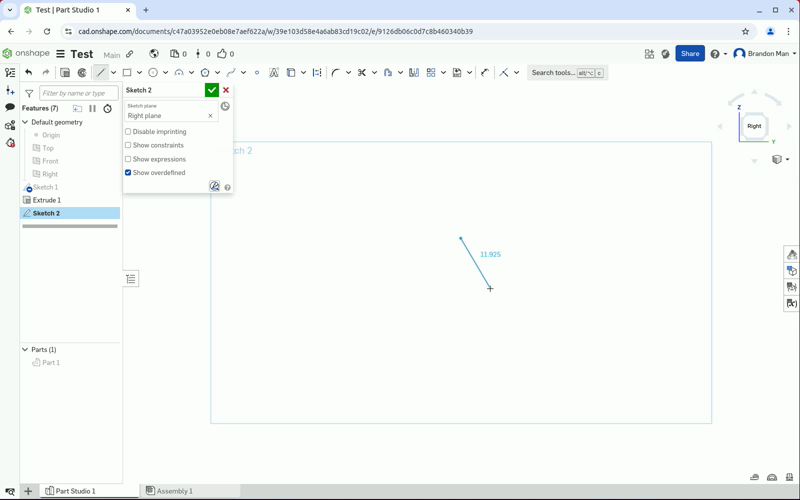
key_down(shift)
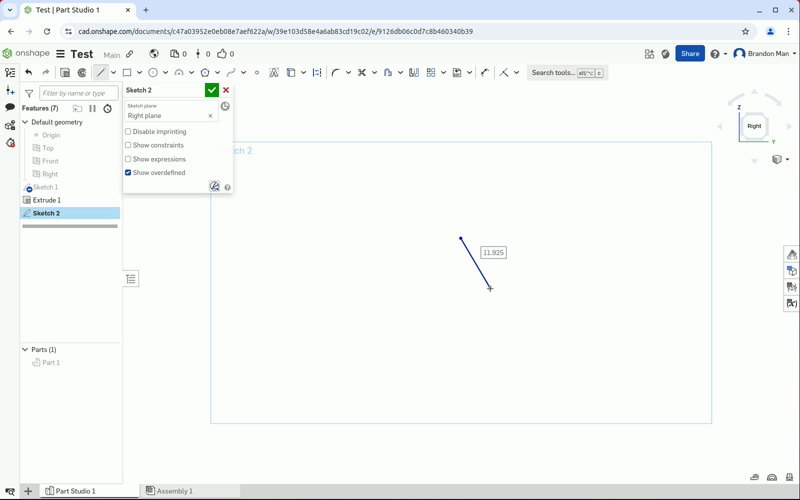
mouse_move(553, 179)
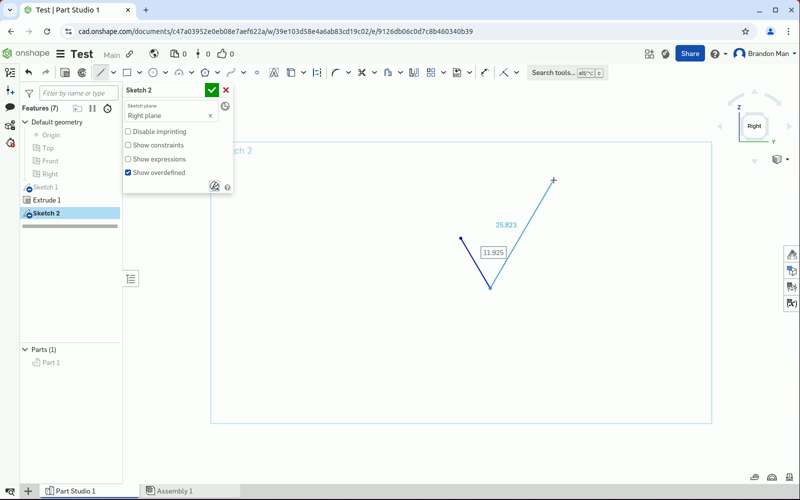
click(553, 179)
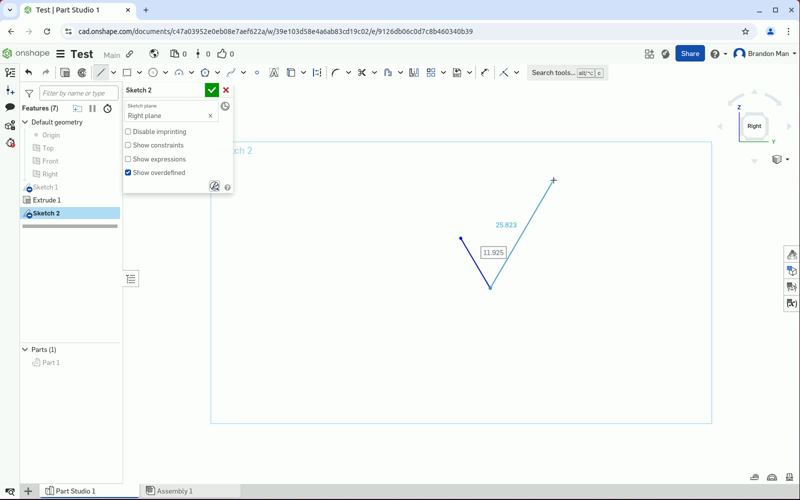
key_up(shift)
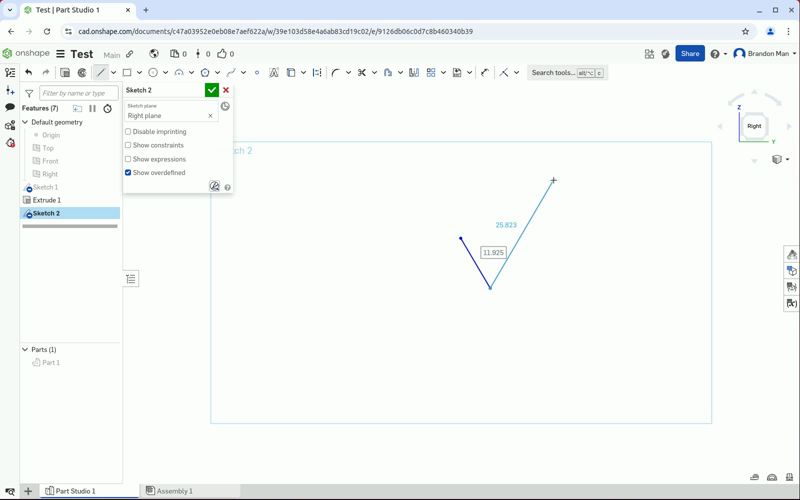
key_down(shift)
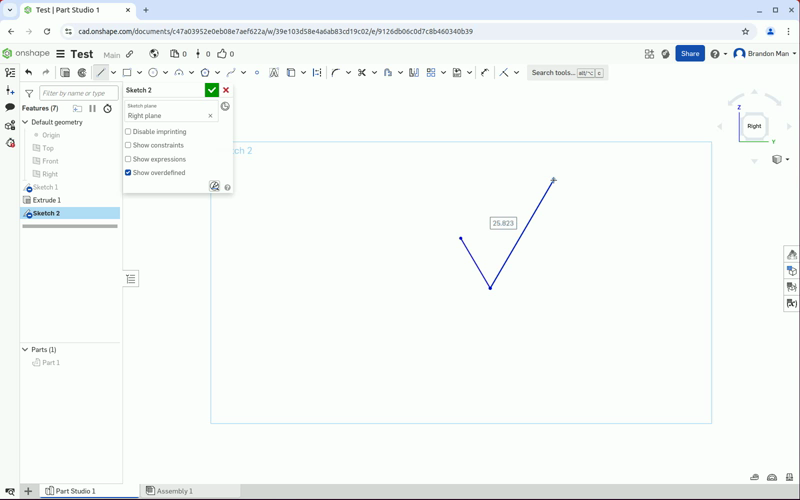
mouse_move(583, 179)
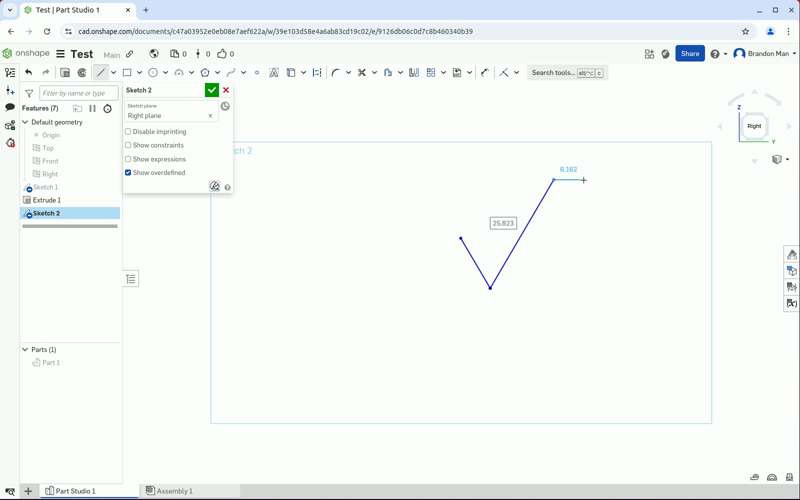
mouse_move(495, 179)
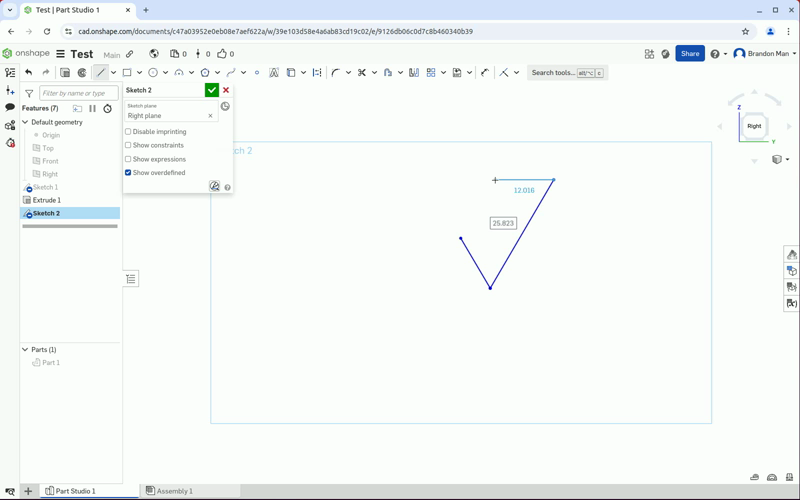
click(495, 179)
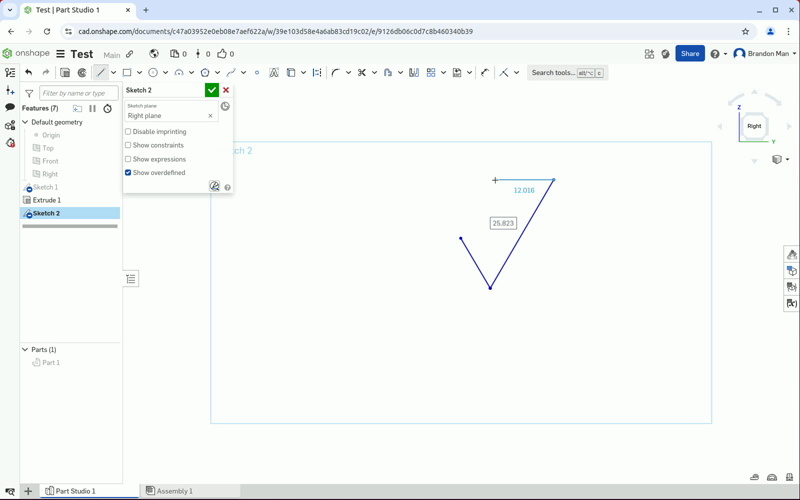
key_up(shift)
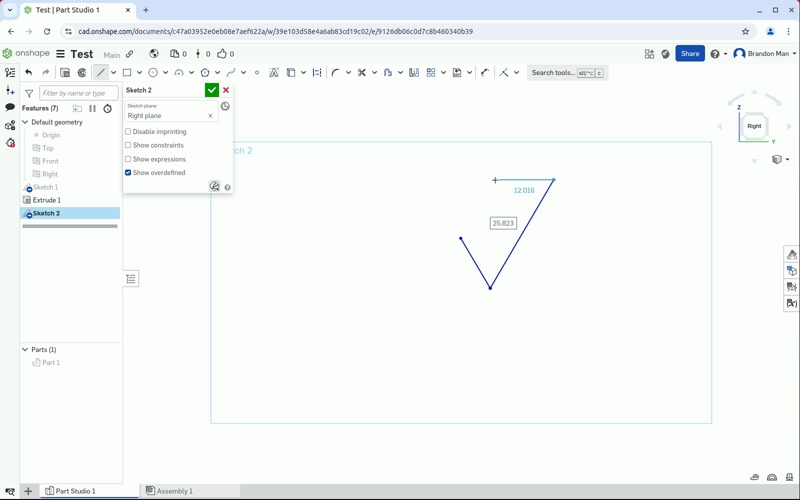
key_down(shift)
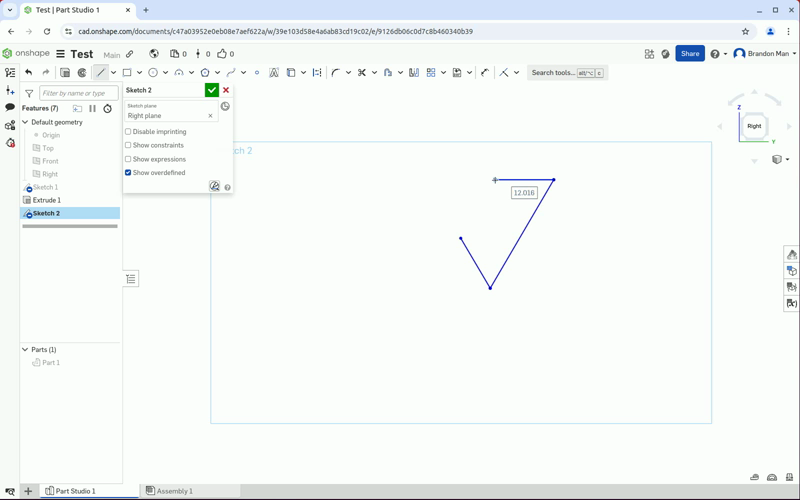
mouse_move(460, 238)
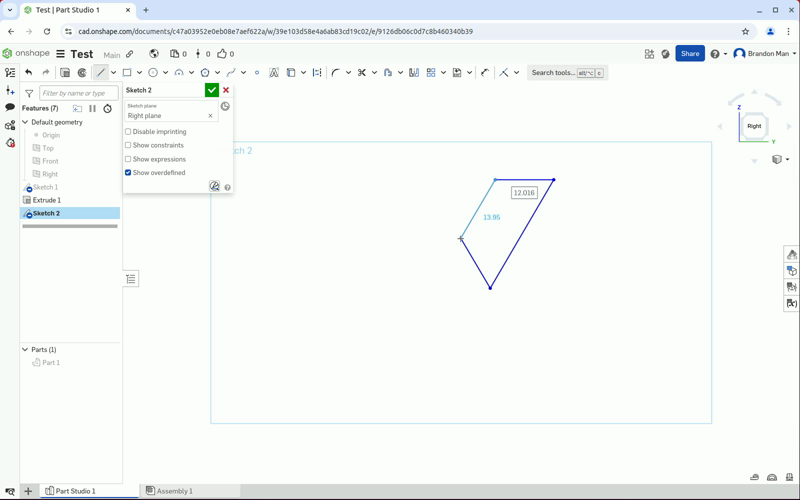
key_up(shift)
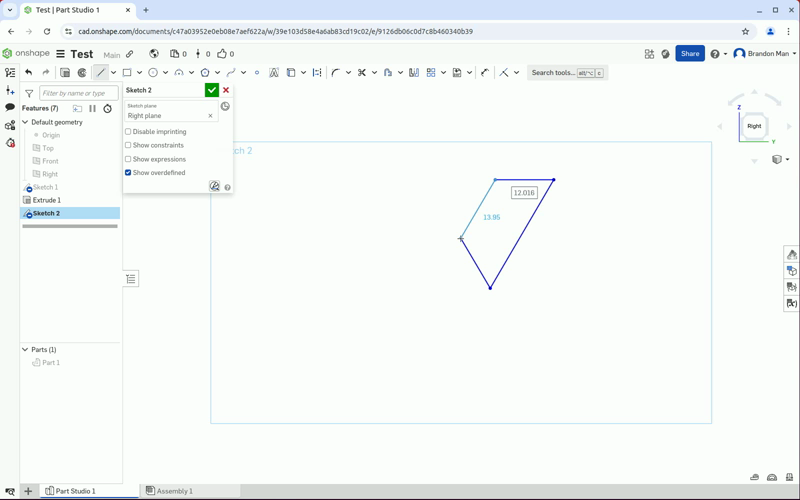
click(460, 238)
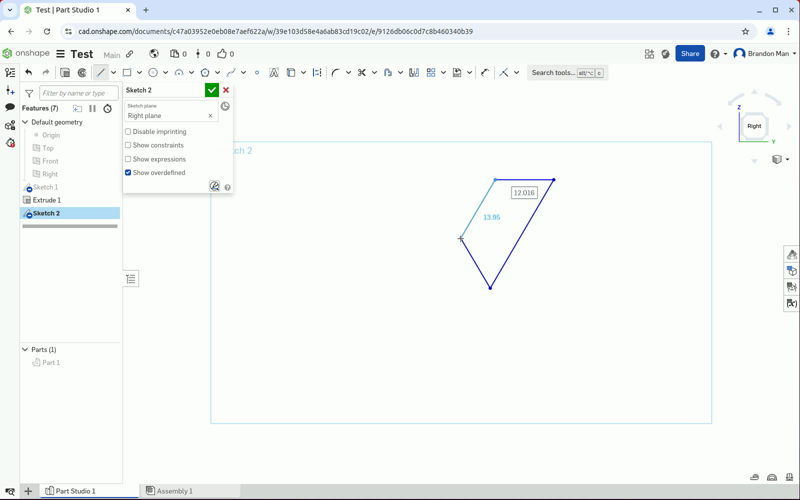
key(esc)
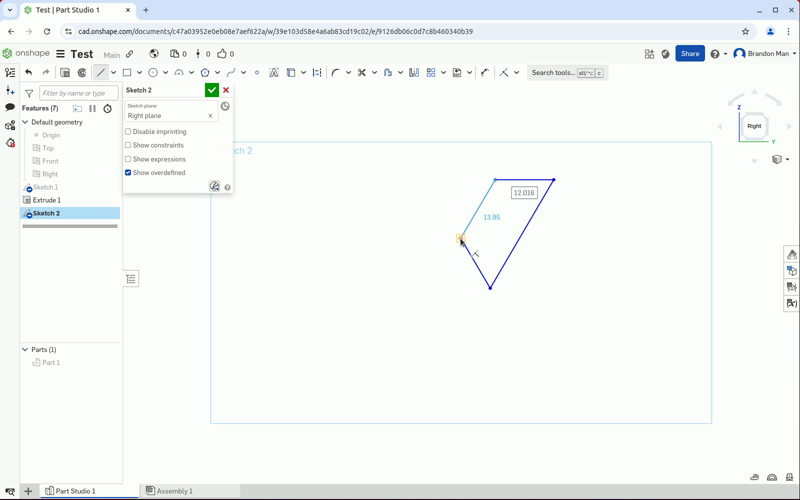
mouse_move(495, 226)
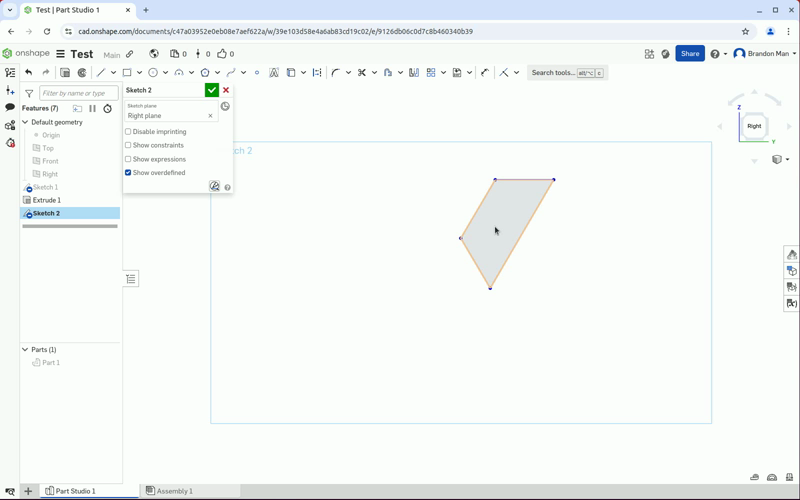
click(495, 226)
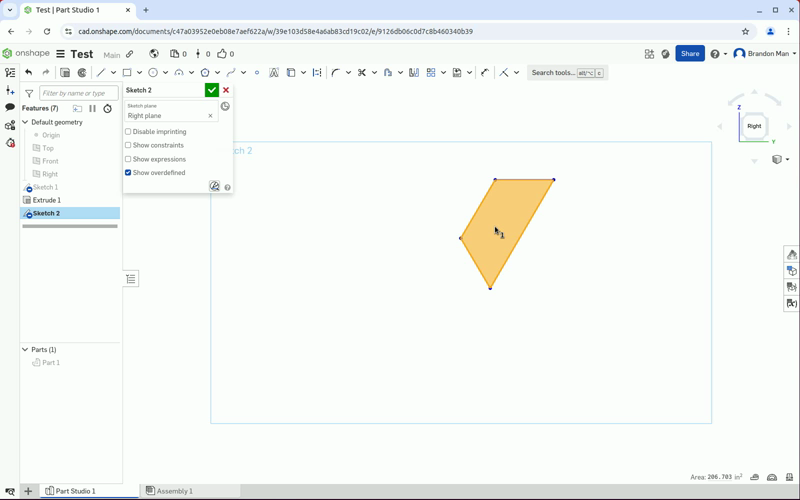
mouse_move(73, 352)
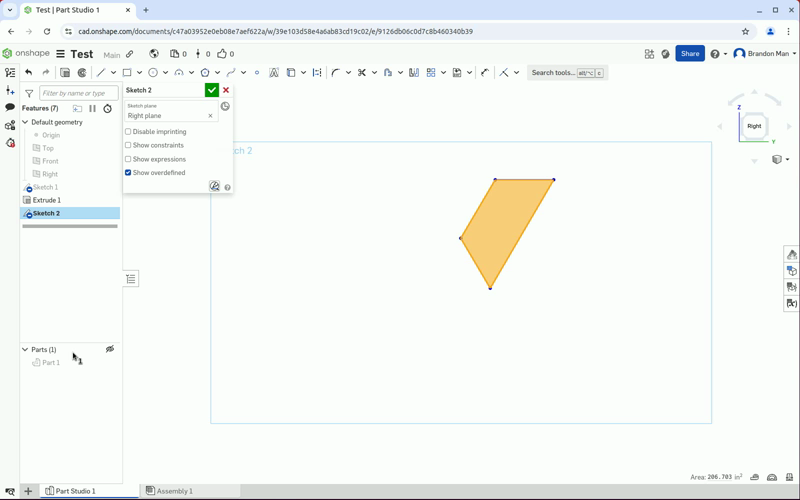
key(shift+y)
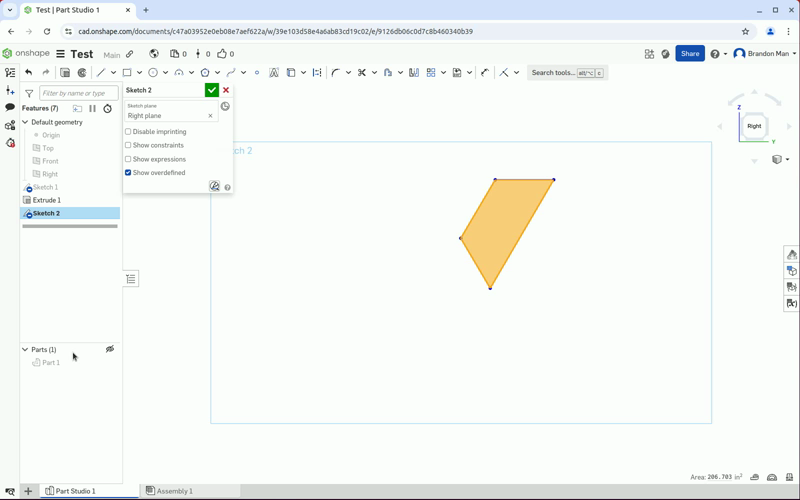
key(shift+e)
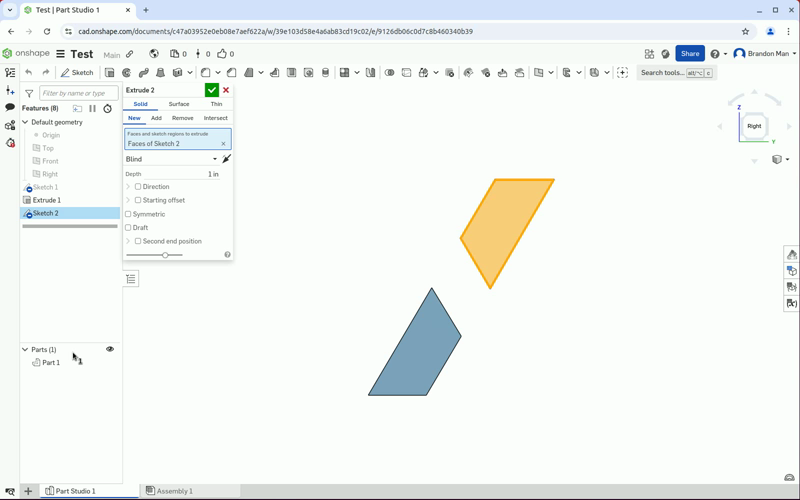
mouse_move(143, 106)
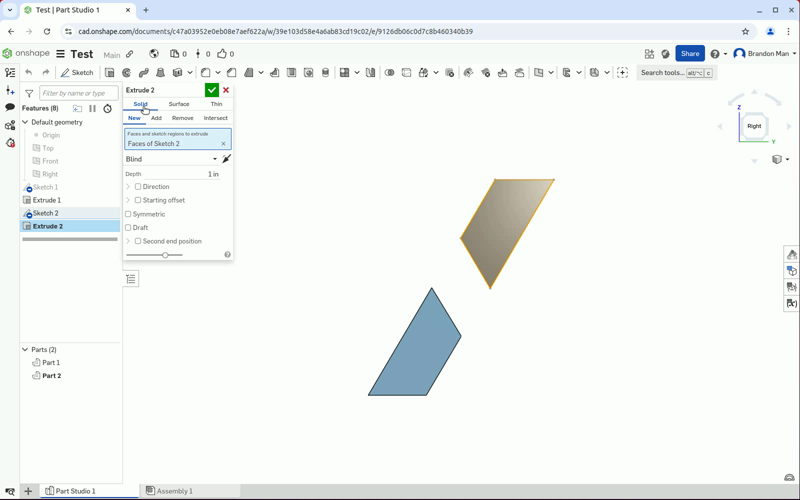
click(143, 106)
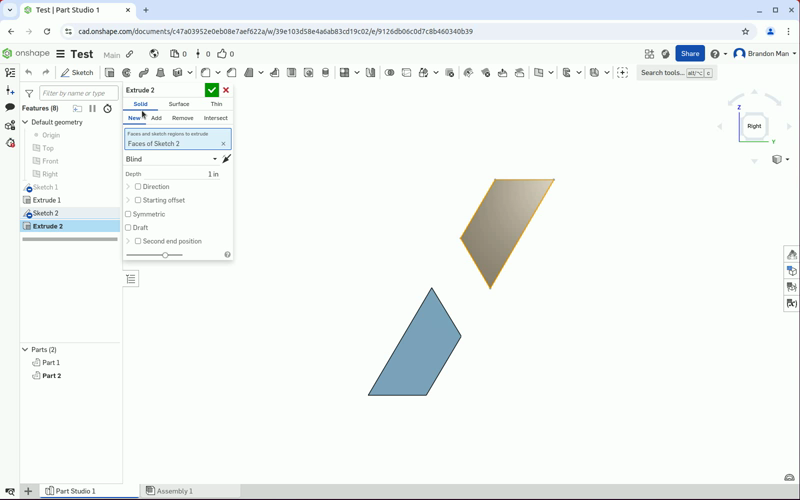
mouse_move(137, 120)
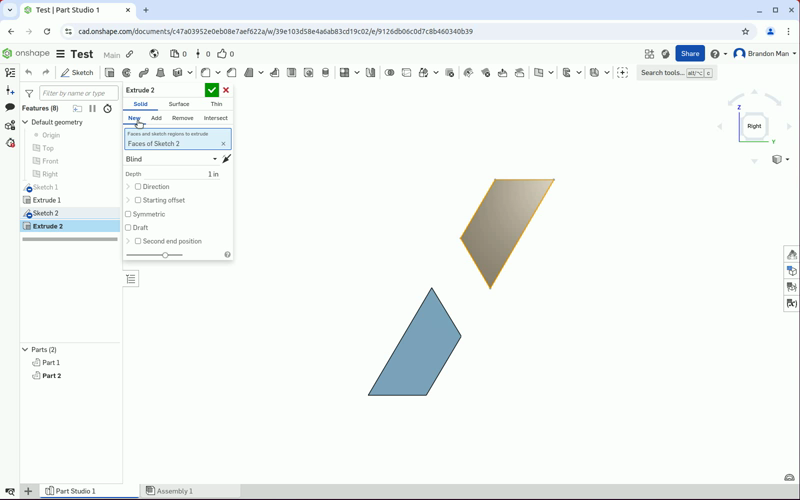
click(137, 120)
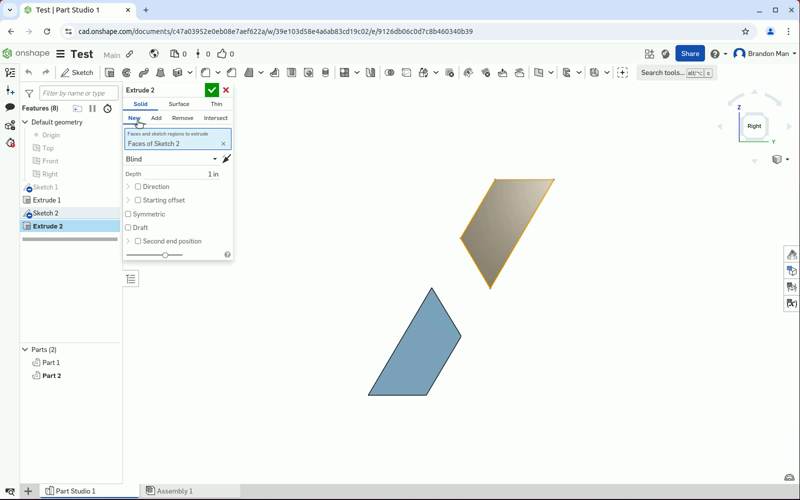
key(tab, 4)
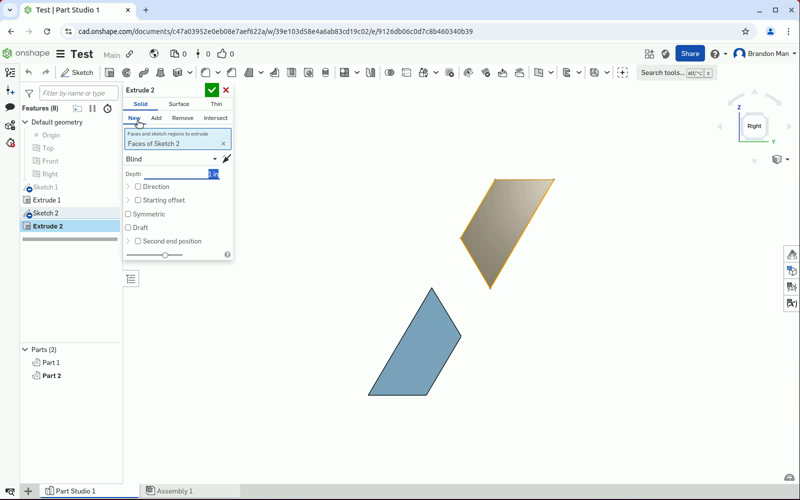
text(10.11)
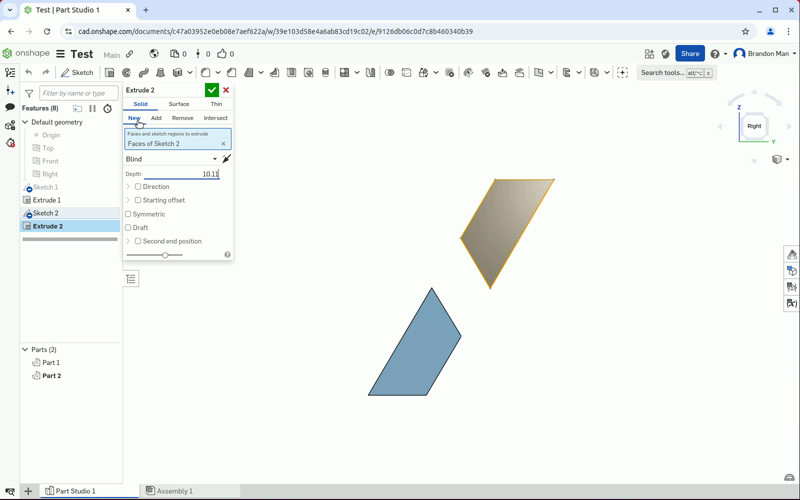
key(tab, 3)
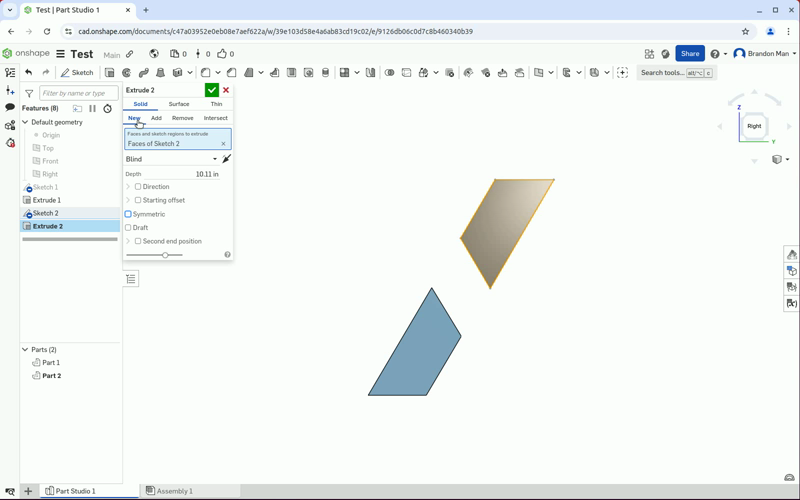
key(space)
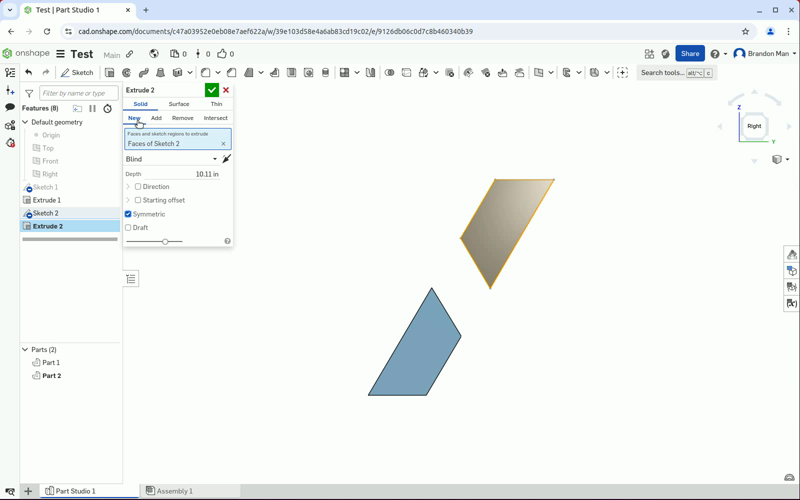
key(enter)
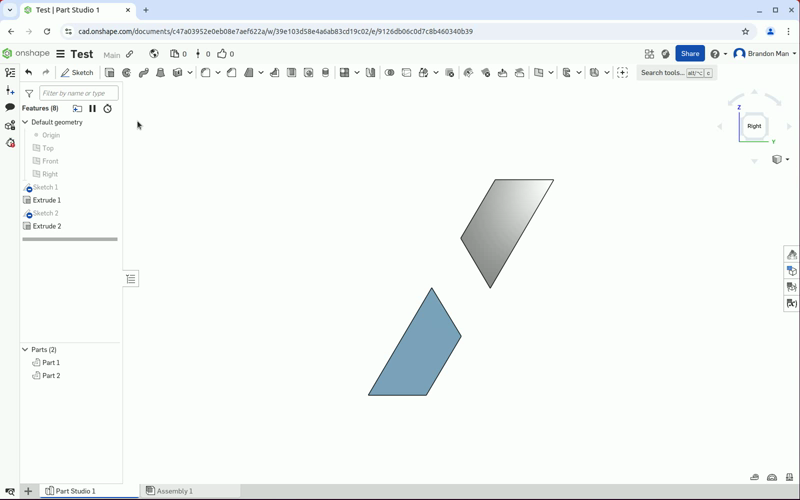
key(shift+h)
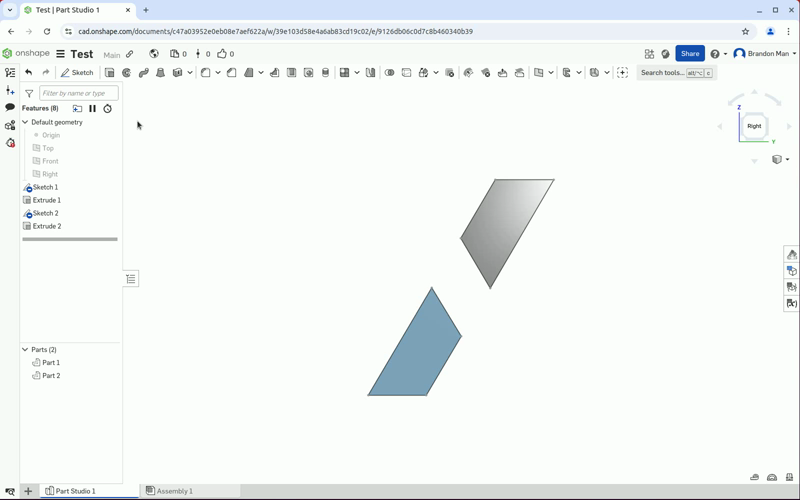
key(shift+h)
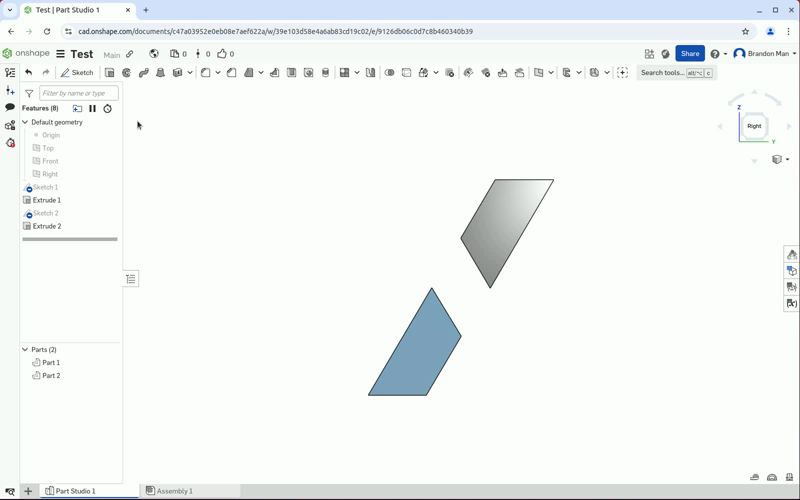
mouse_move(73, 189)
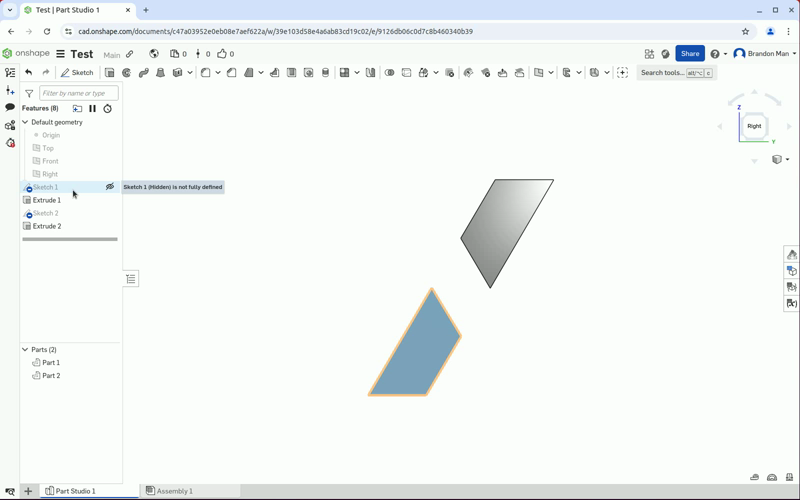
click(73, 189)
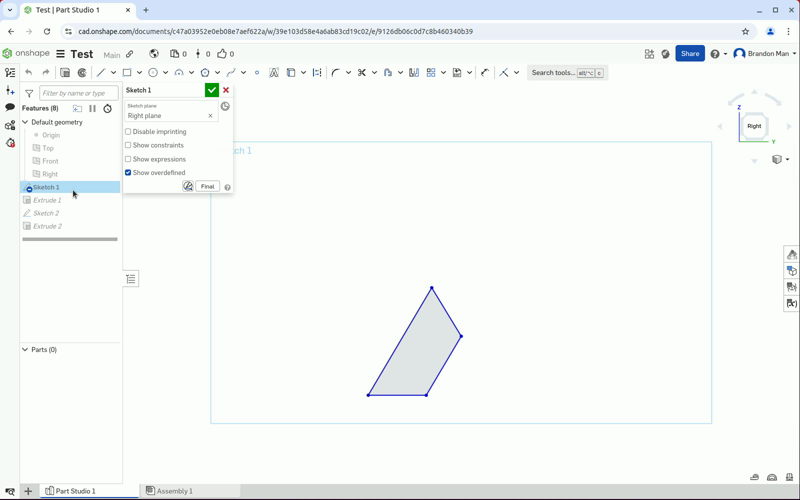
mouse_move(229, 92)
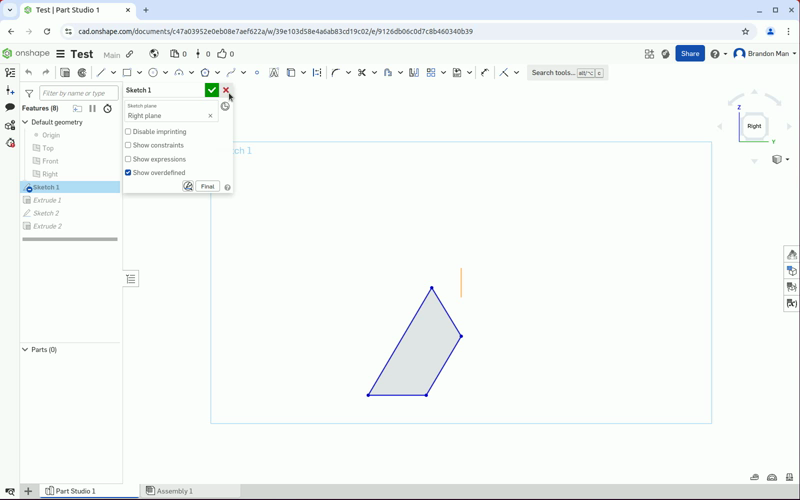
click(229, 92)
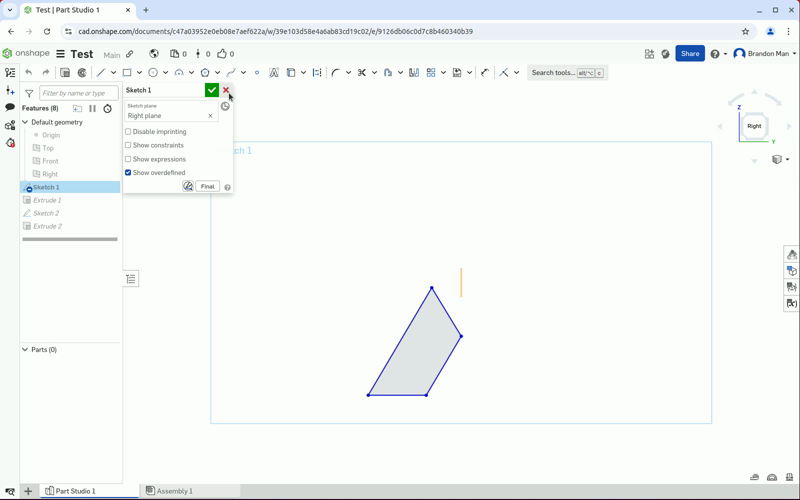
key(shift+s)
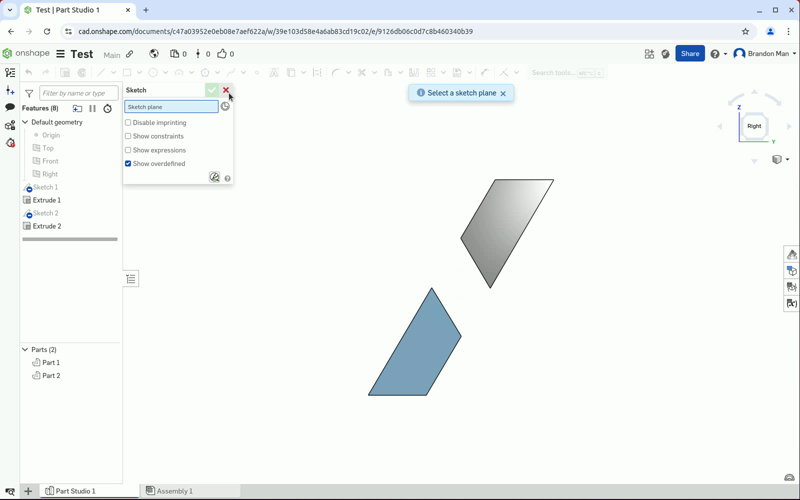
mouse_move(73, 176)
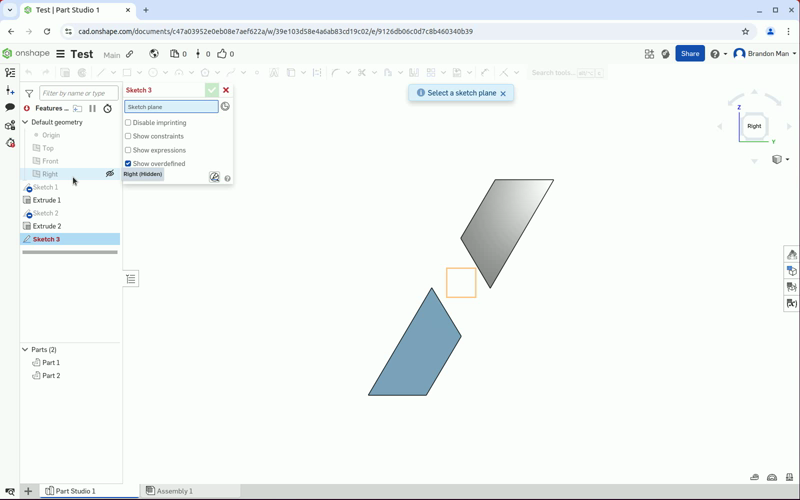
click(73, 176)
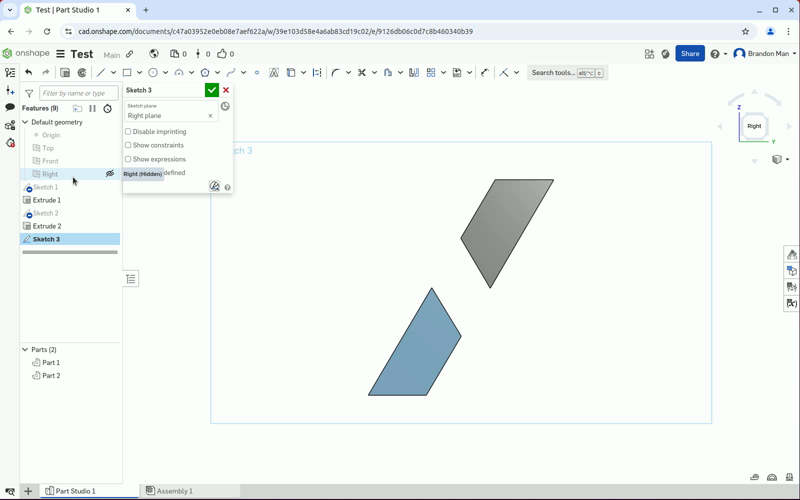
mouse_move(73, 352)
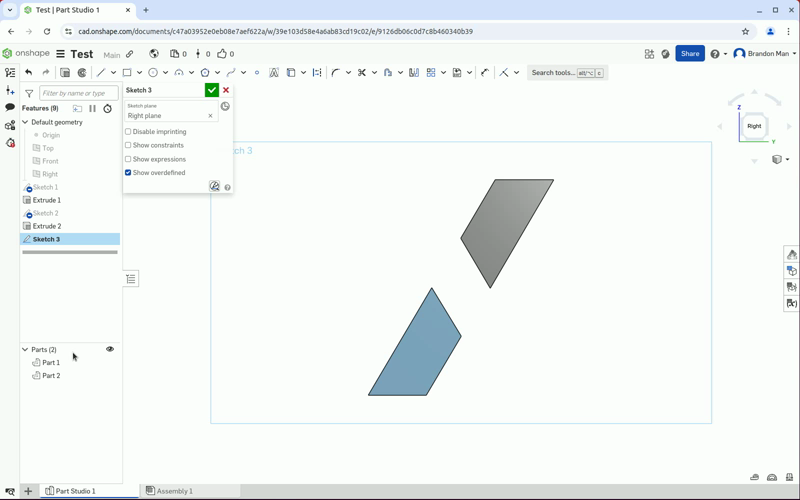
key(y)
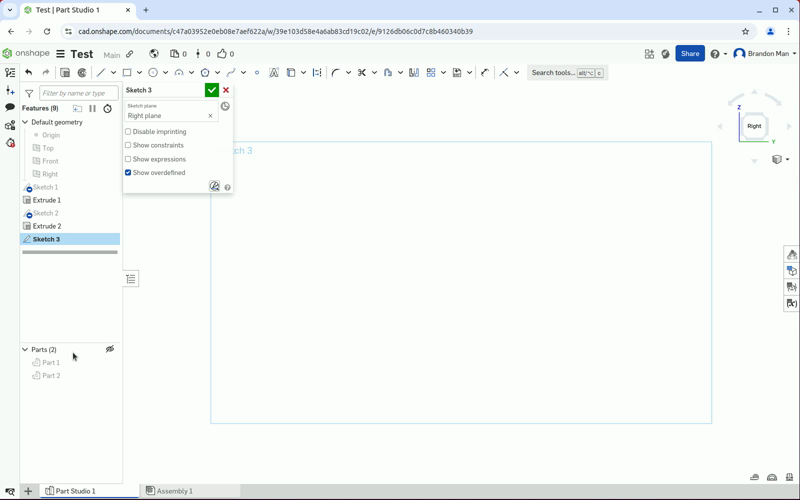
key(l)
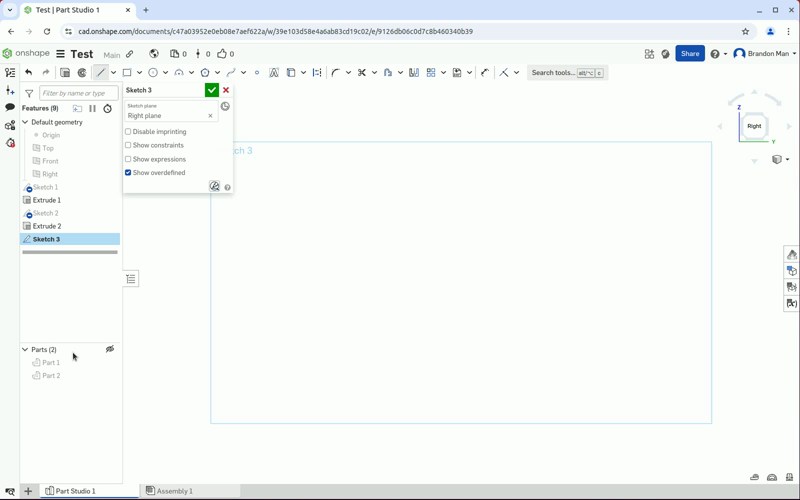
key_down(shift)
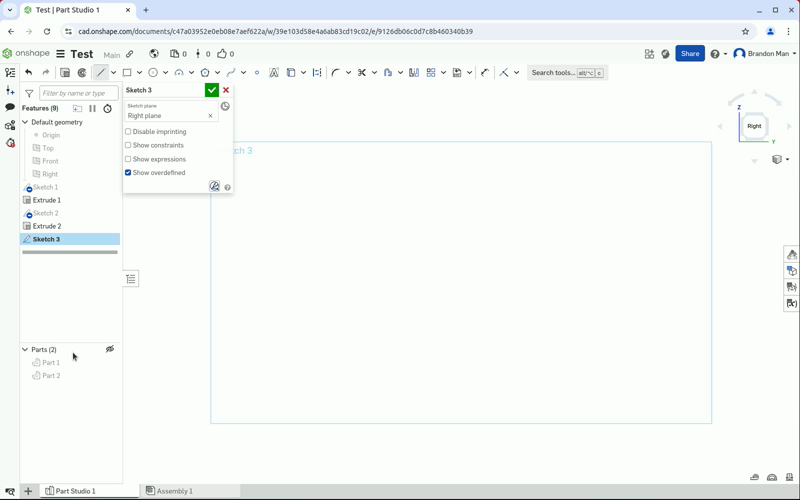
mouse_move(368, 180)
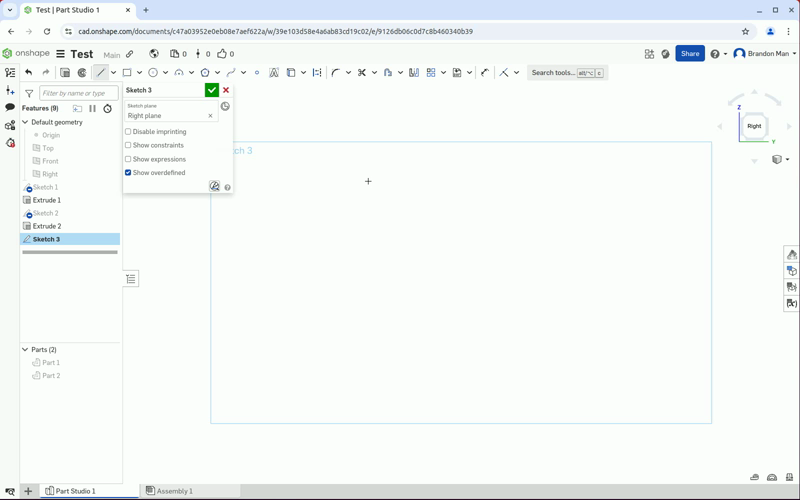
click(368, 180)
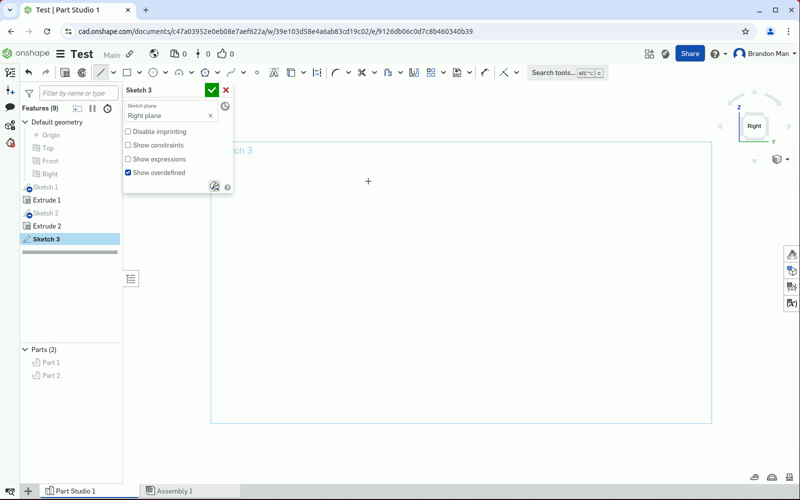
key_up(shift)
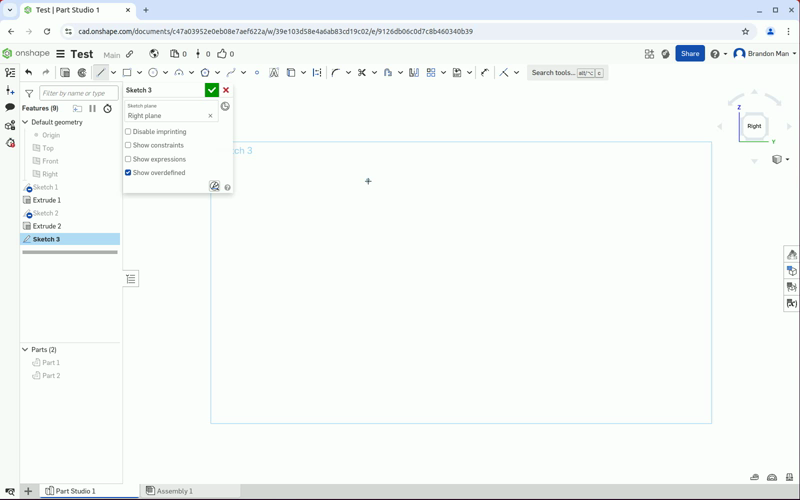
key_down(shift)
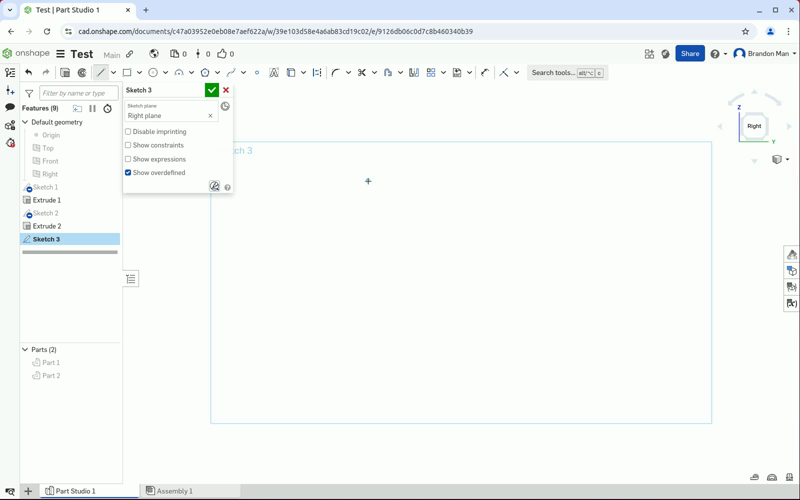
mouse_move(432, 288)
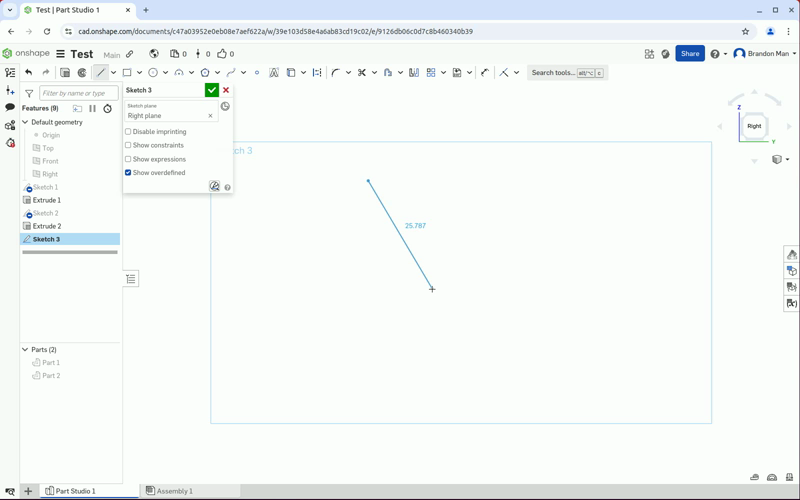
click(432, 288)
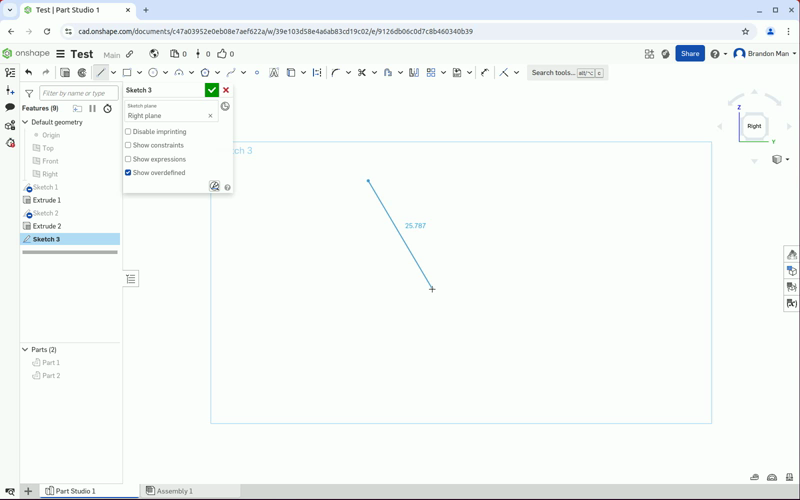
key_up(shift)
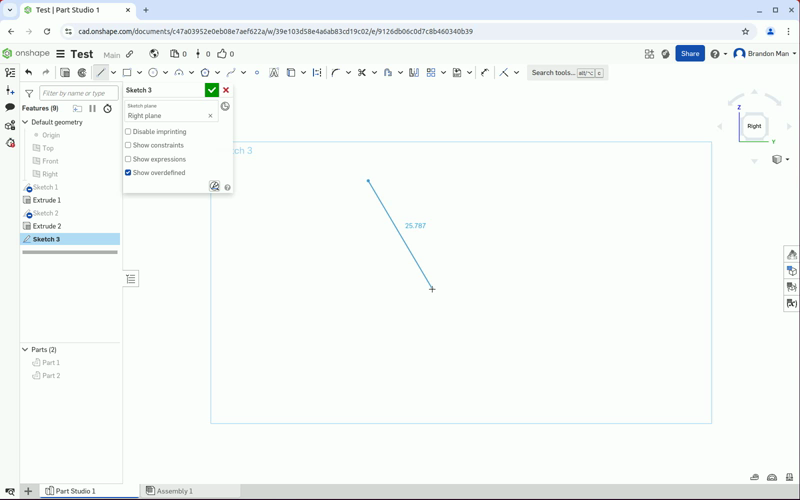
key_down(shift)
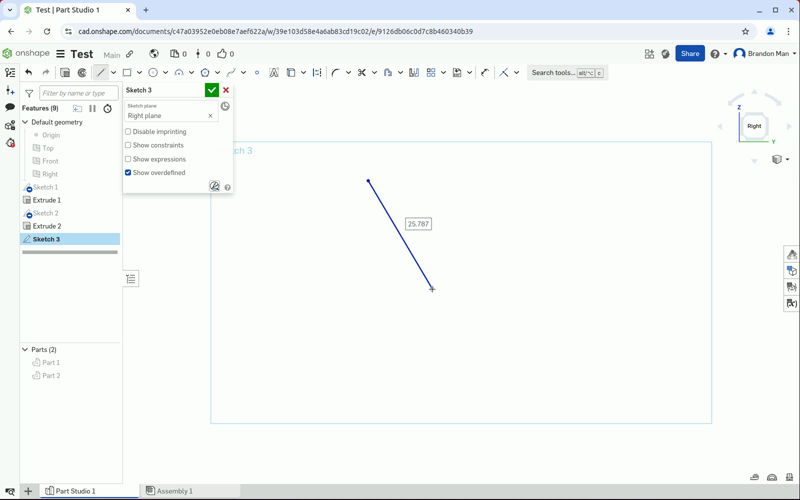
mouse_move(521, 340)
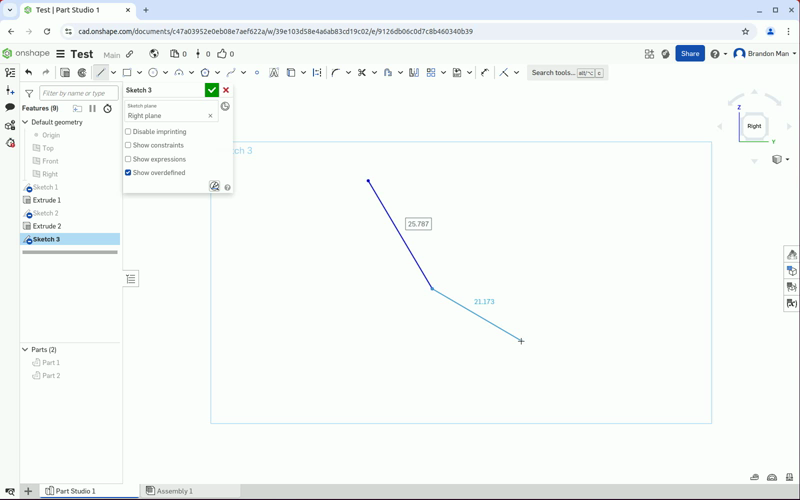
click(521, 340)
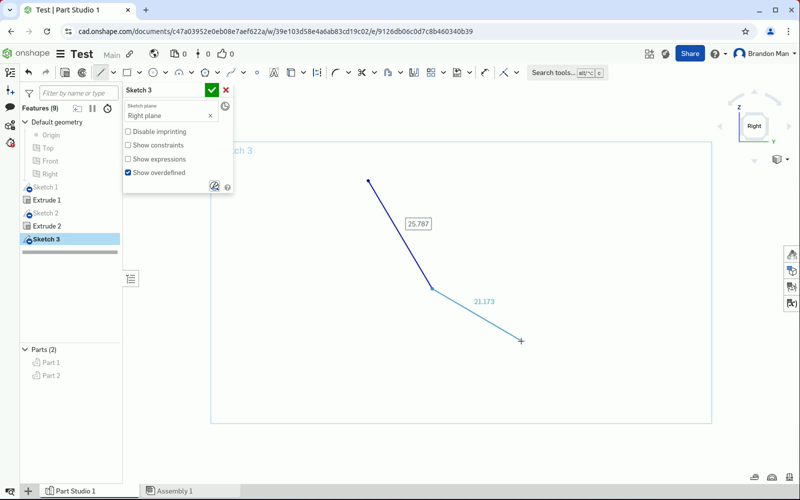
key_up(shift)
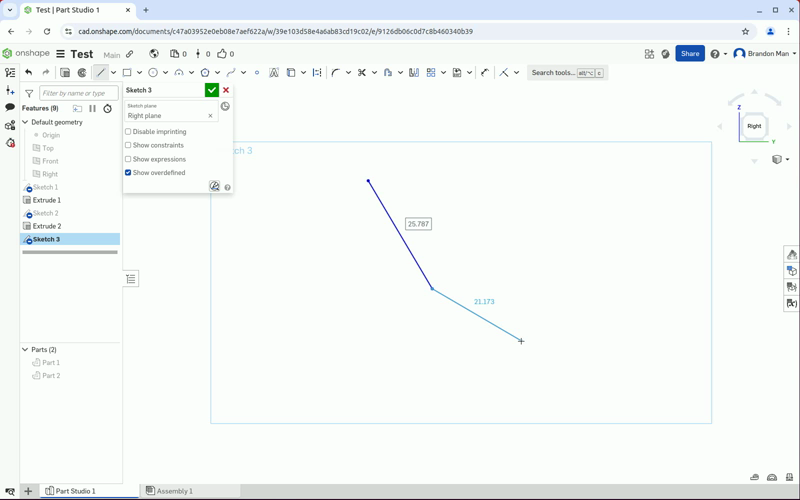
key_down(shift)
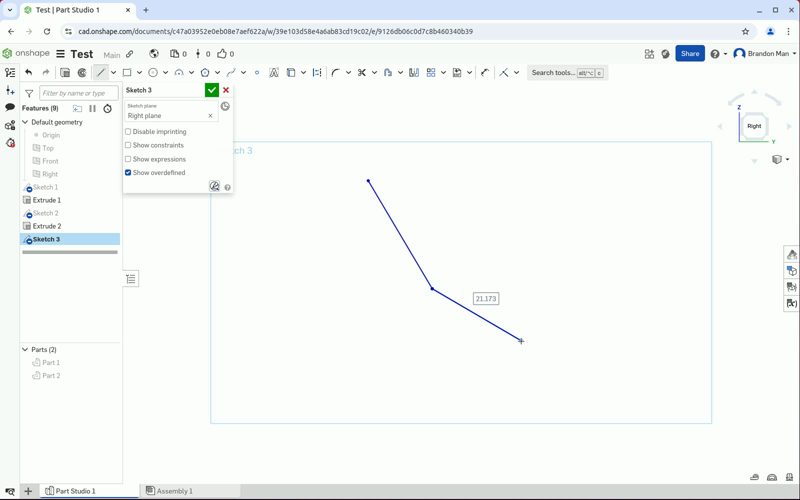
mouse_move(489, 288)
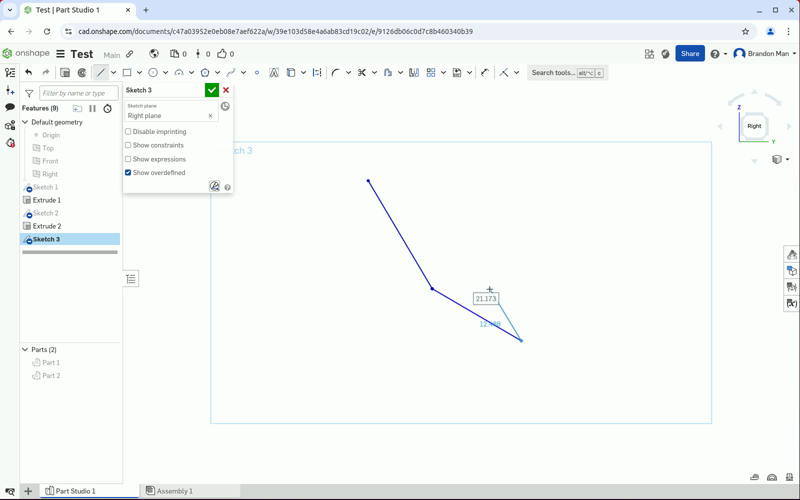
click(489, 288)
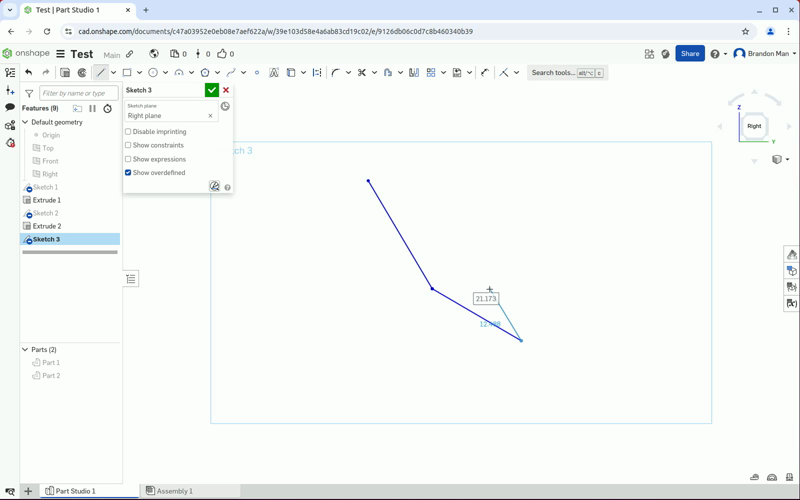
key_up(shift)
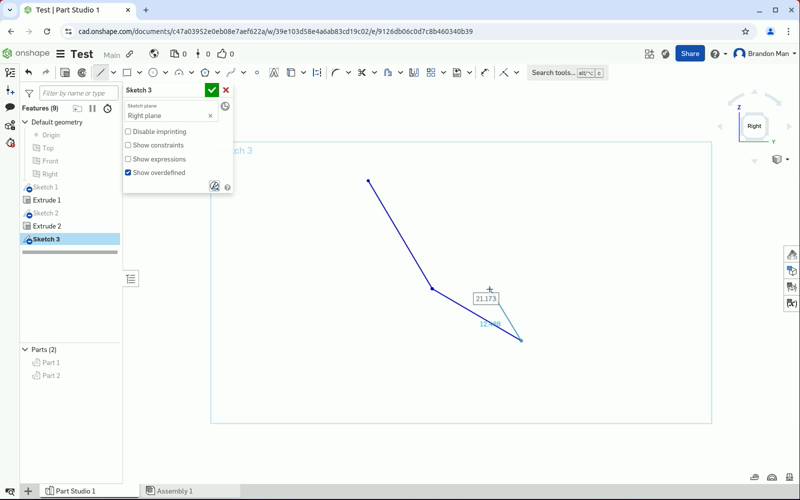
key_down(shift)
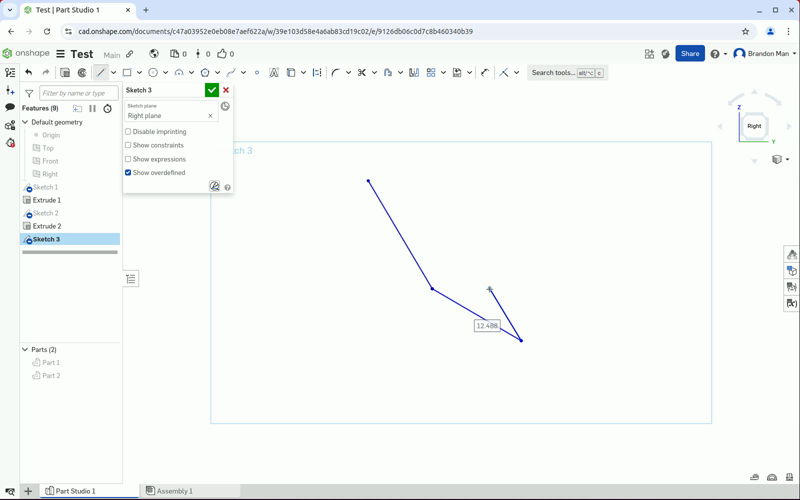
mouse_move(519, 288)
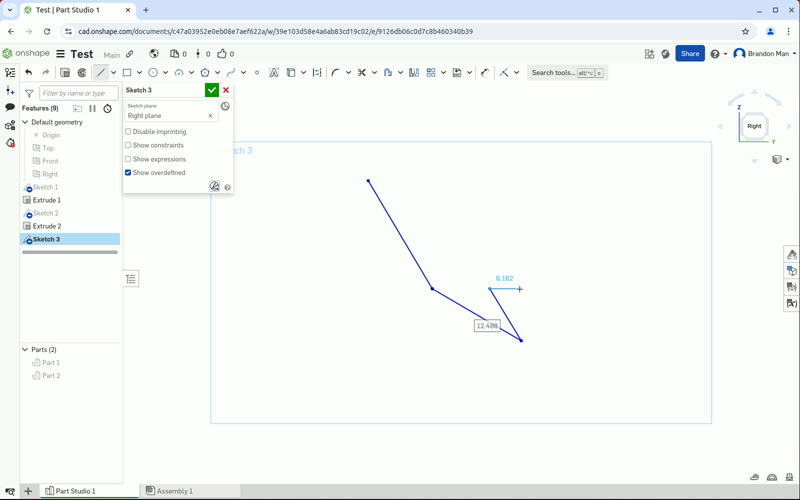
mouse_move(460, 240)
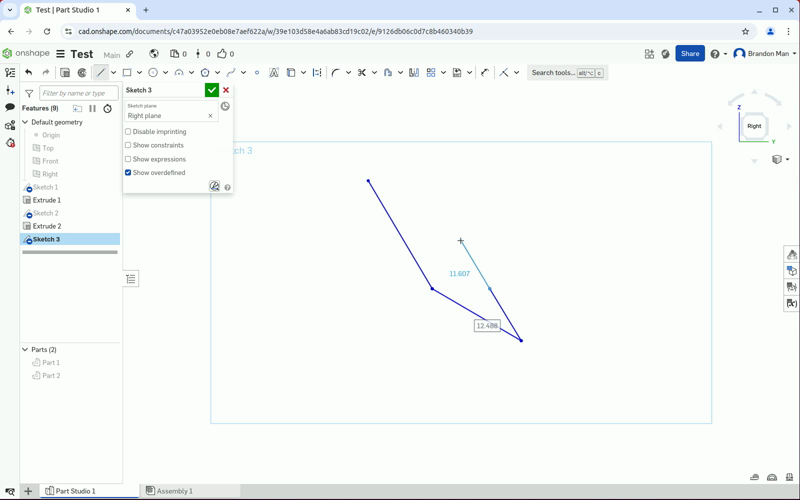
click(460, 240)
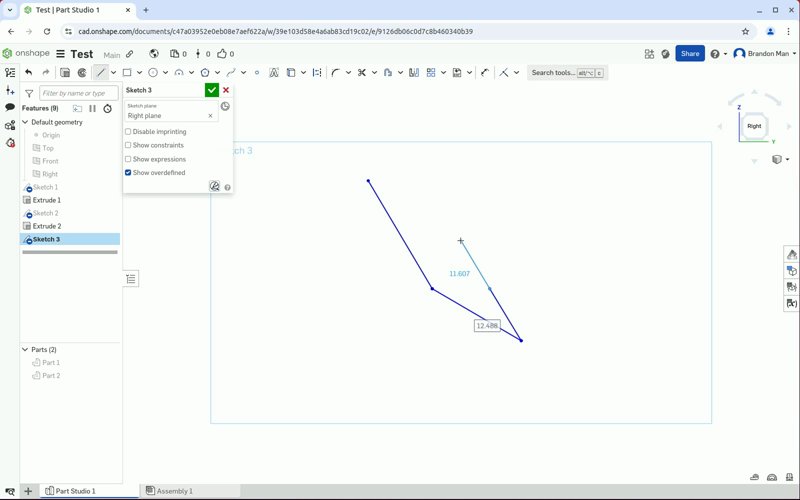
key_up(shift)
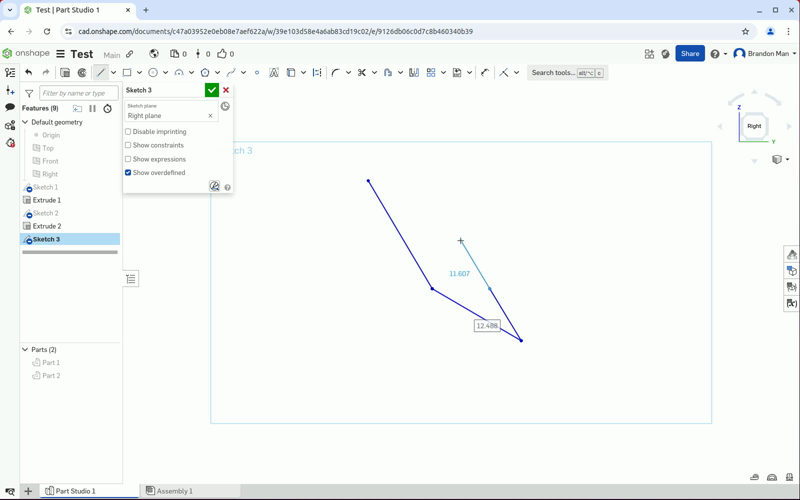
key_down(shift)
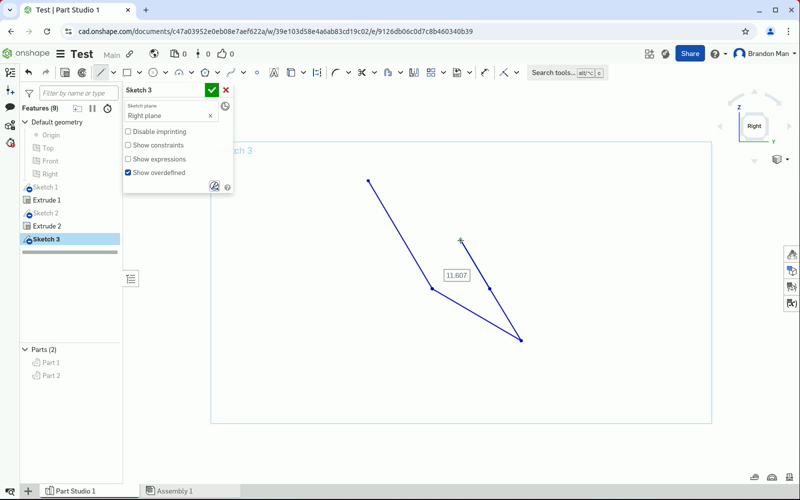
mouse_move(425, 180)
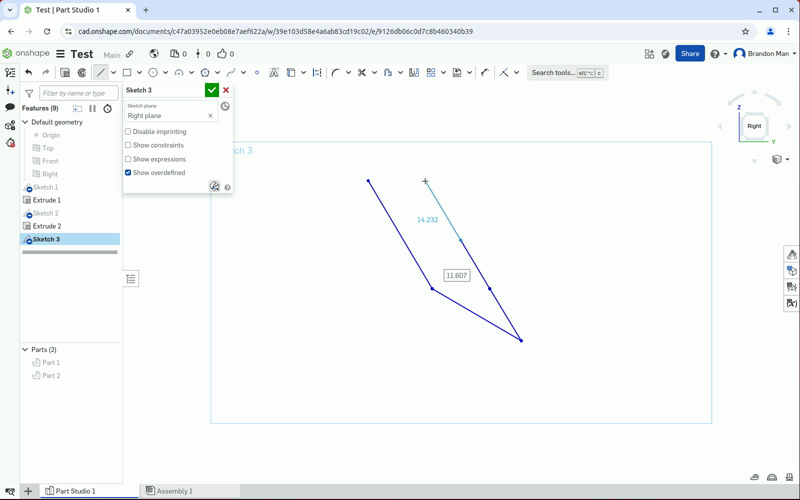
click(425, 180)
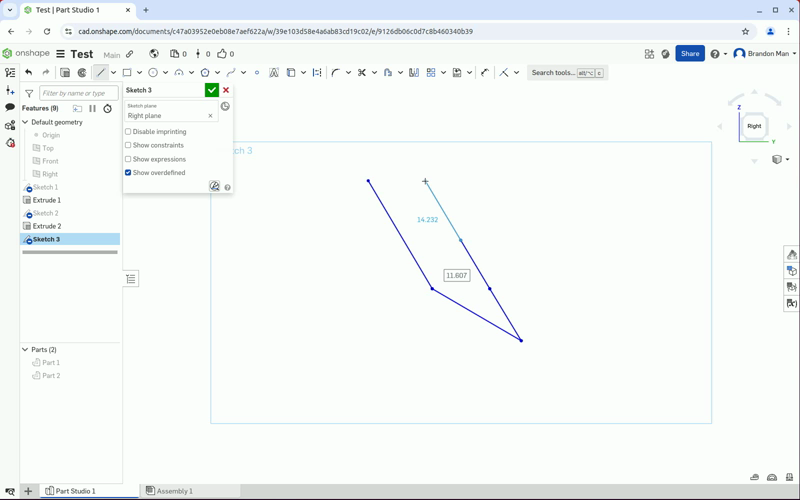
key_up(shift)
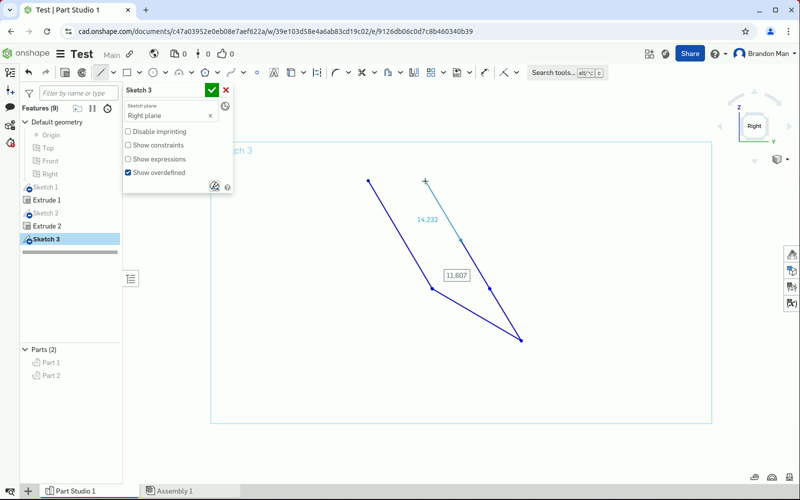
mouse_move(455, 180)
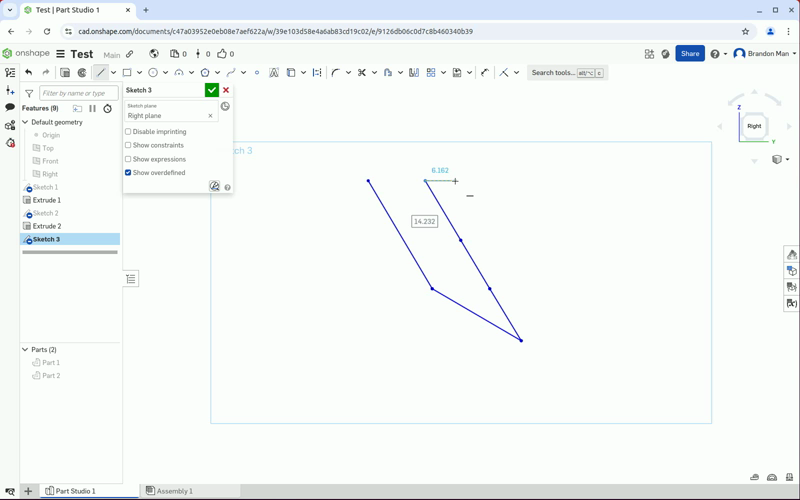
key_down(shift)
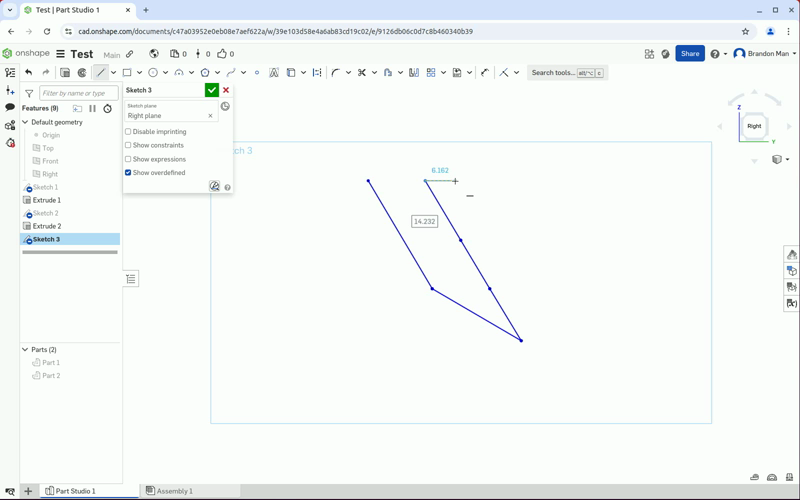
mouse_move(368, 180)
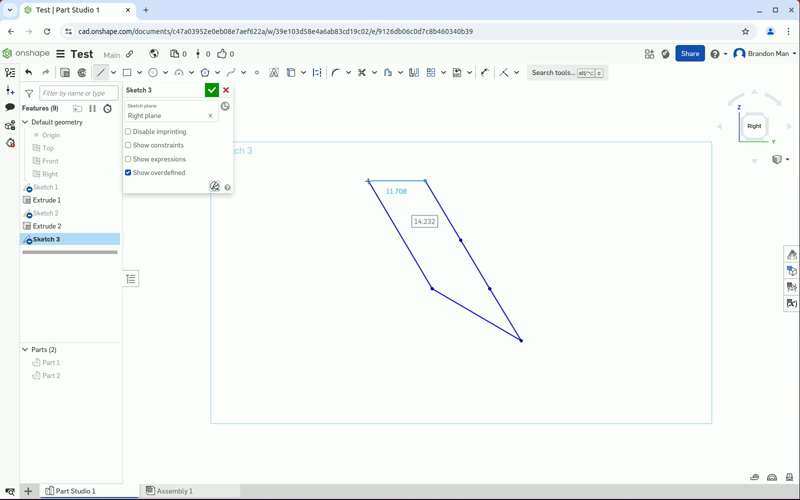
key_up(shift)
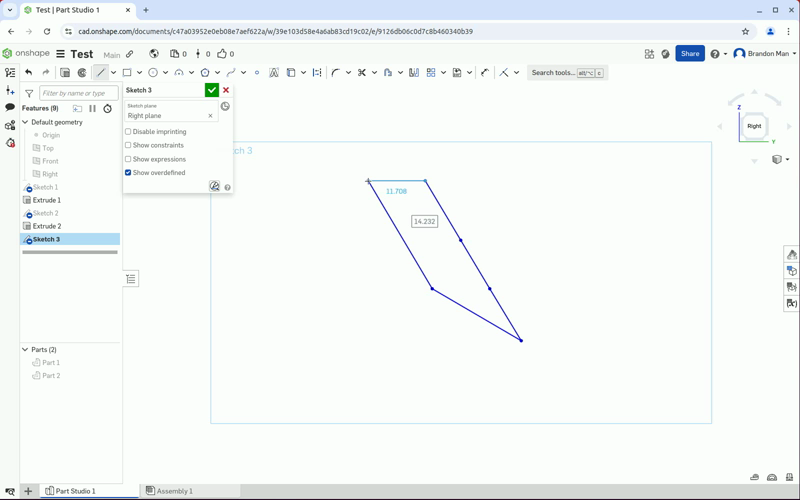
click(368, 180)
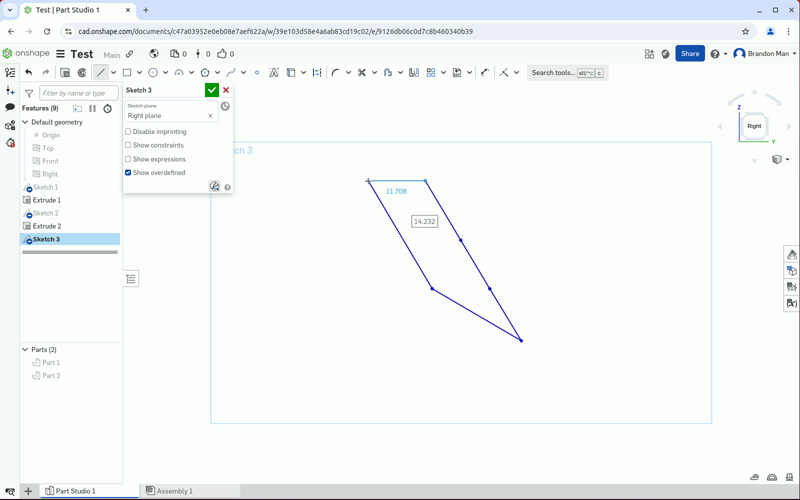
key(esc)
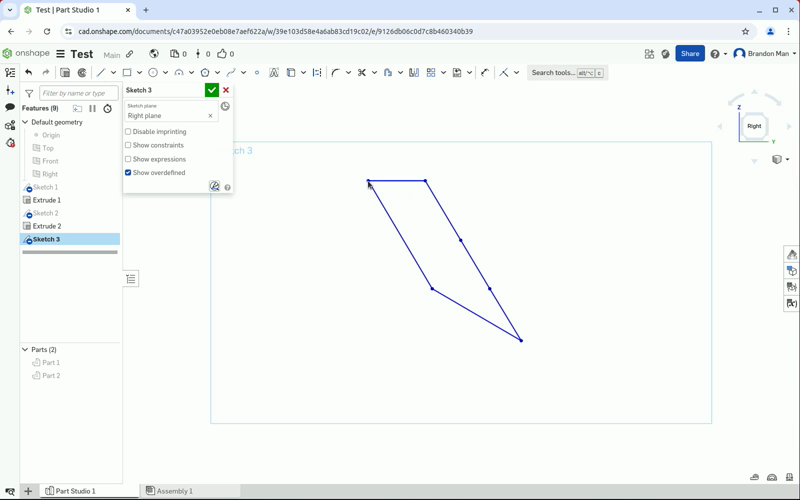
mouse_move(416, 250)
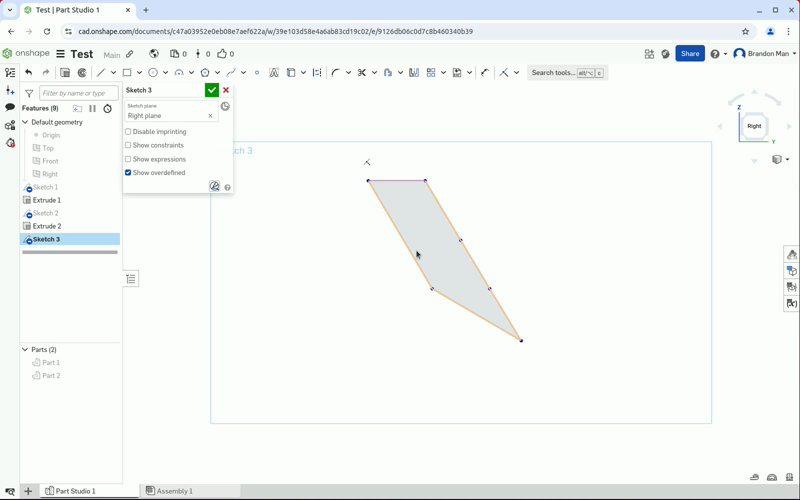
click(416, 250)
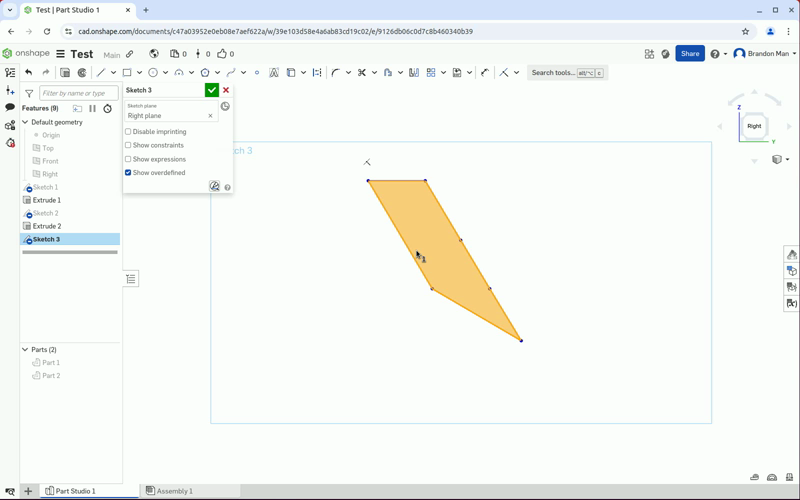
mouse_move(73, 352)
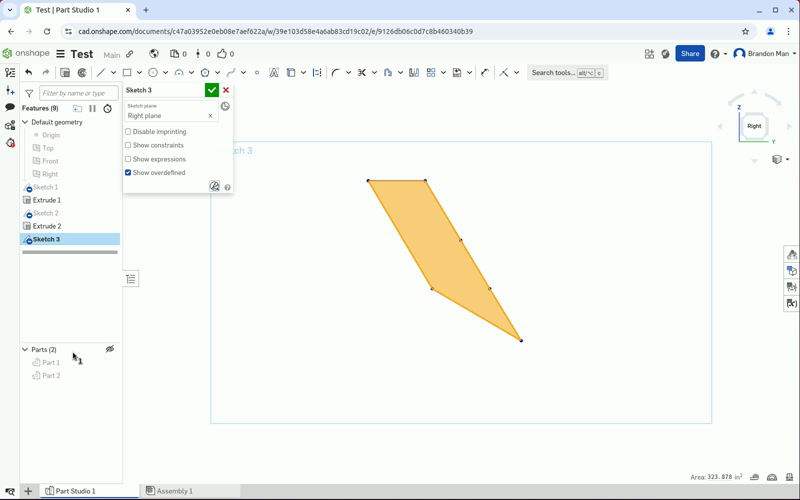
key(shift+y)
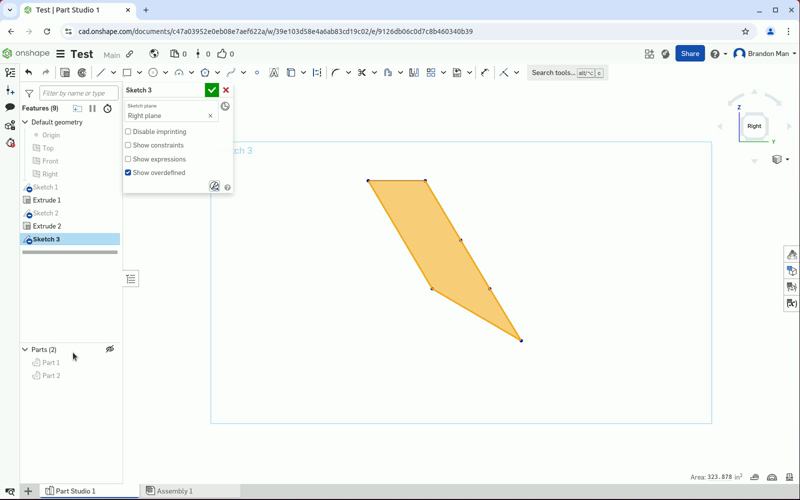
key(shift+e)
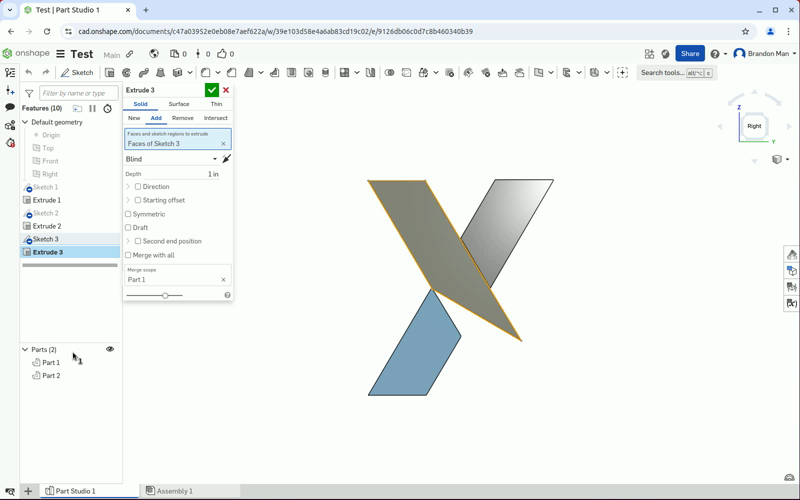
mouse_move(143, 106)
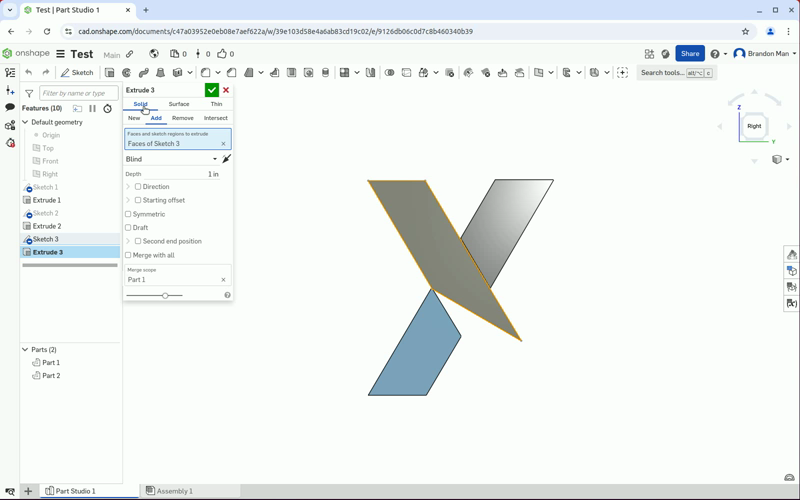
click(143, 106)
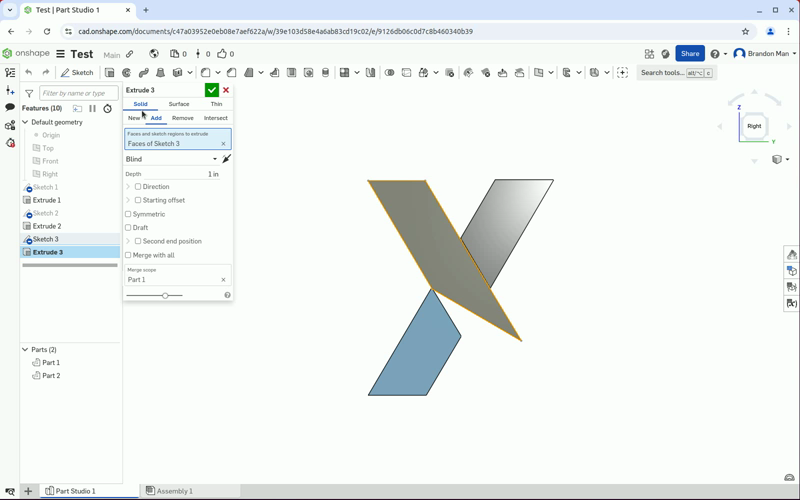
mouse_move(137, 120)
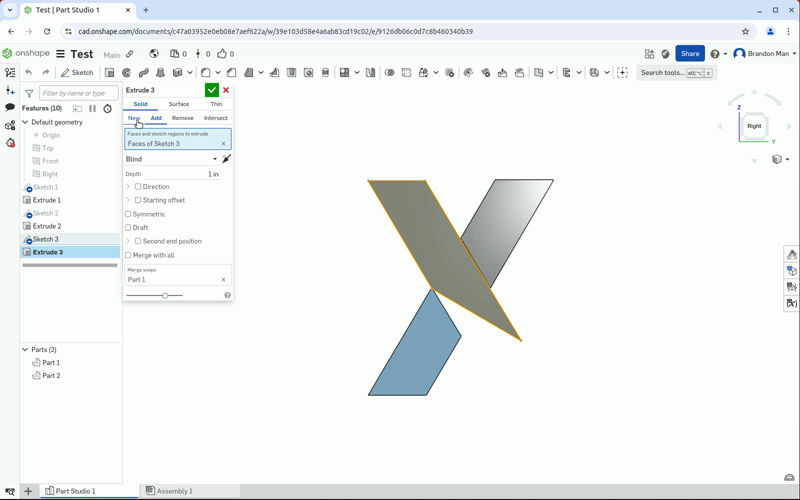
click(137, 120)
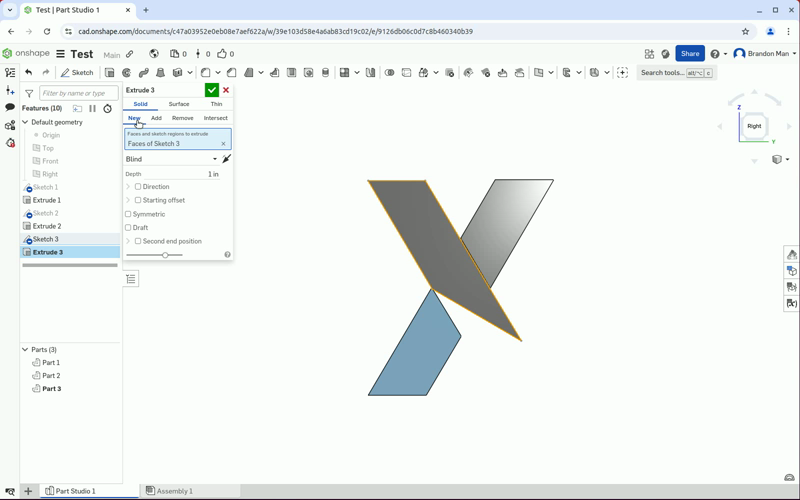
key(tab, 4)
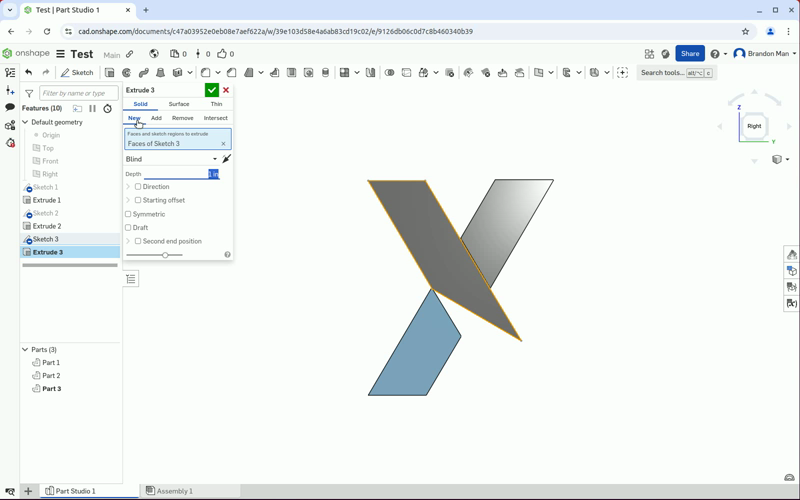
text(10.11)
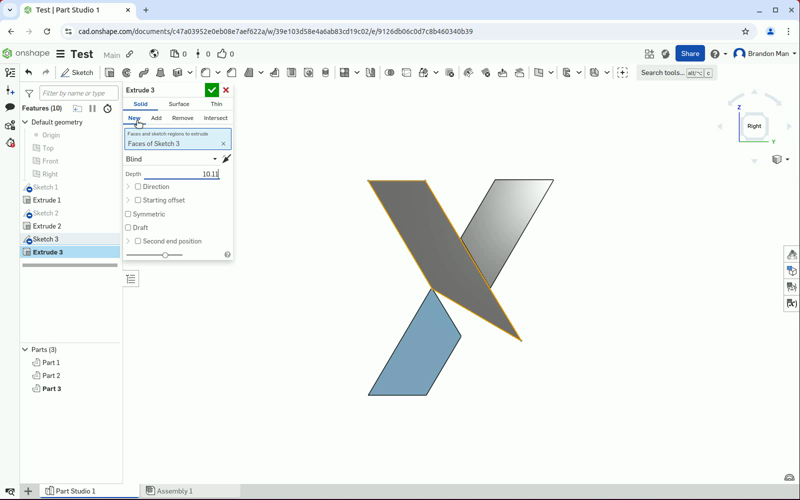
key(tab, 3)
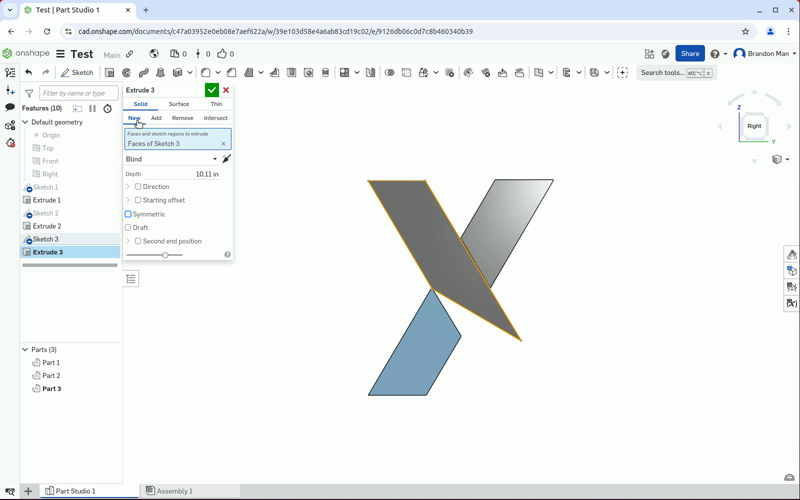
key(space)
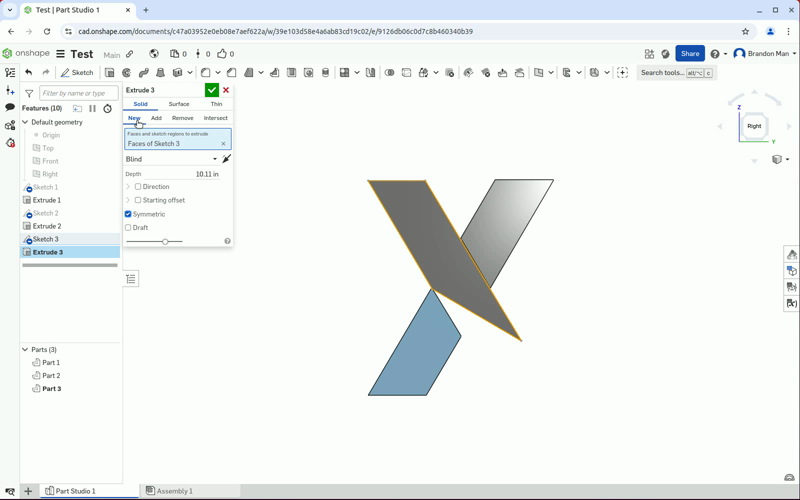
key(enter)
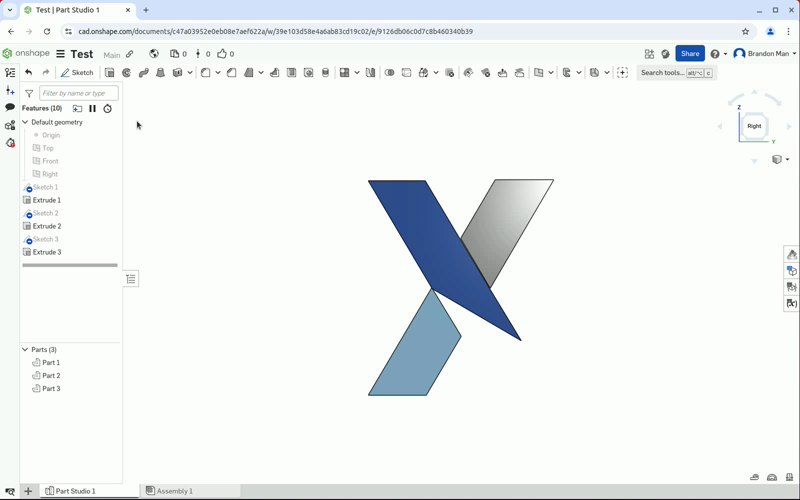
key(shift+h)
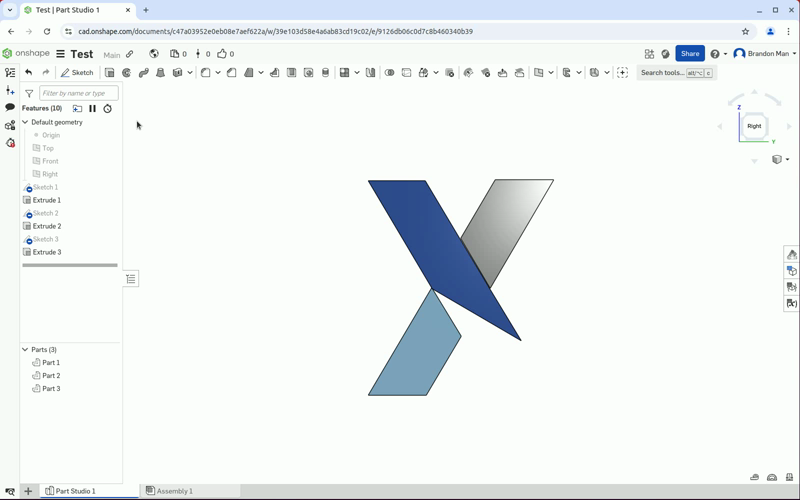
key(shift+h)
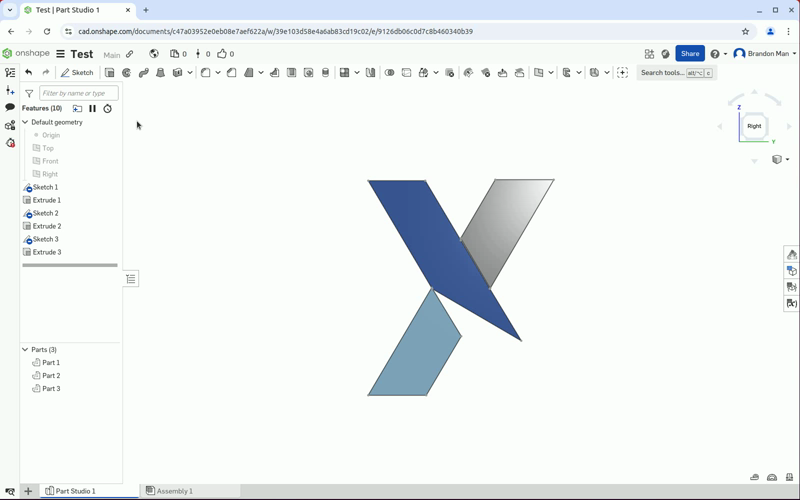
key(shift+7)
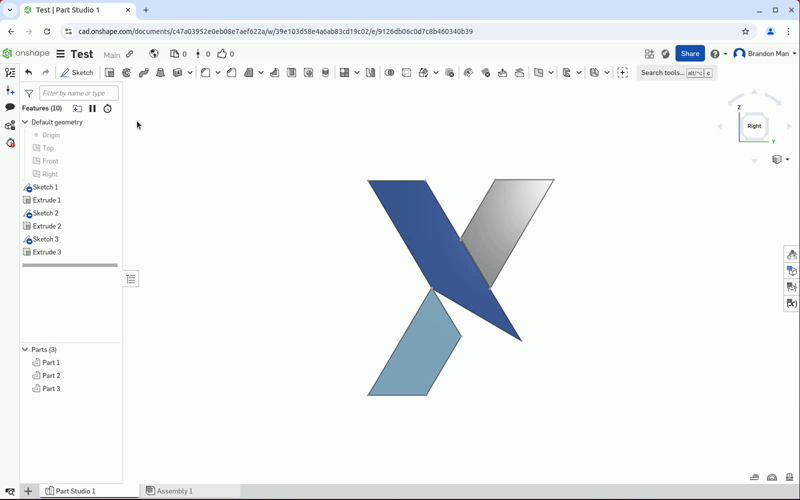
key(right, 2)
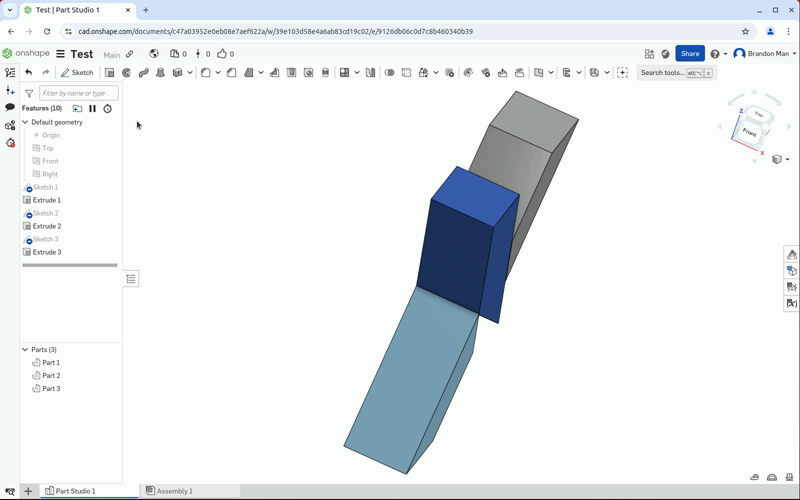
key(down, 2)
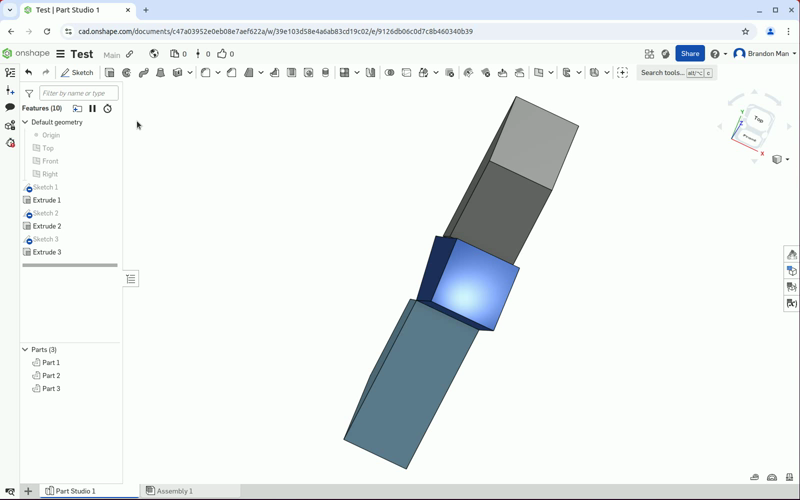
key(up, 2)
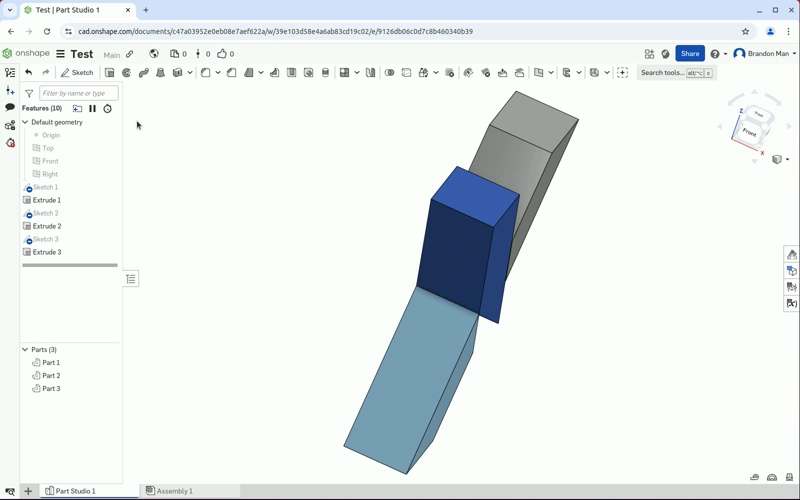
key(left, 2)
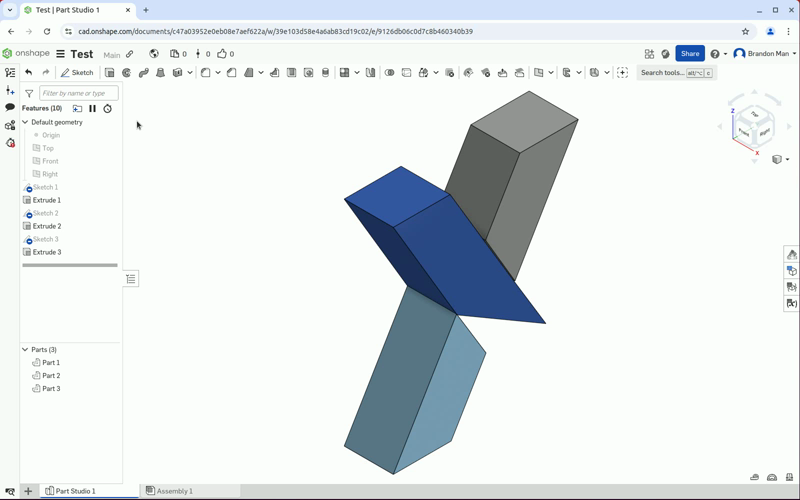
mouse_move(73, 189)
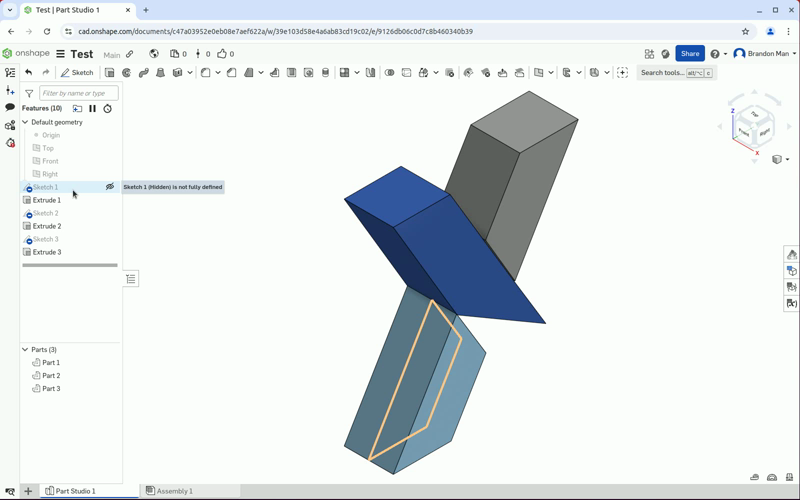
click(73, 189)